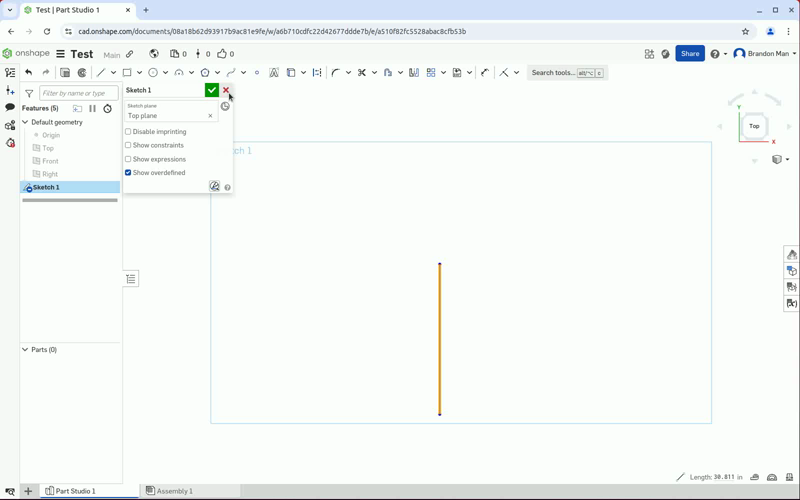
key(shift+h)
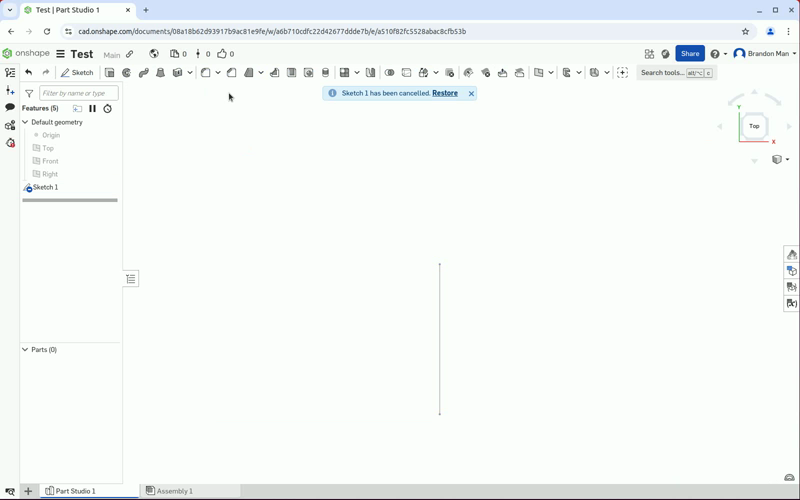
key(shift+s)
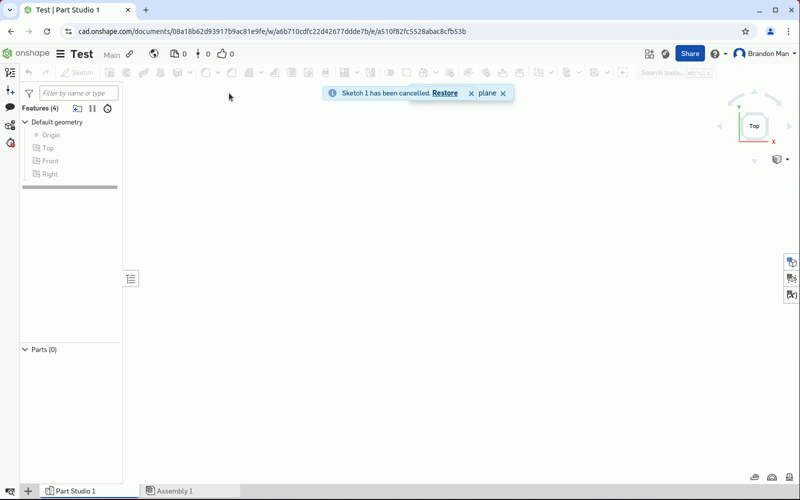
mouse_move(73, 150)
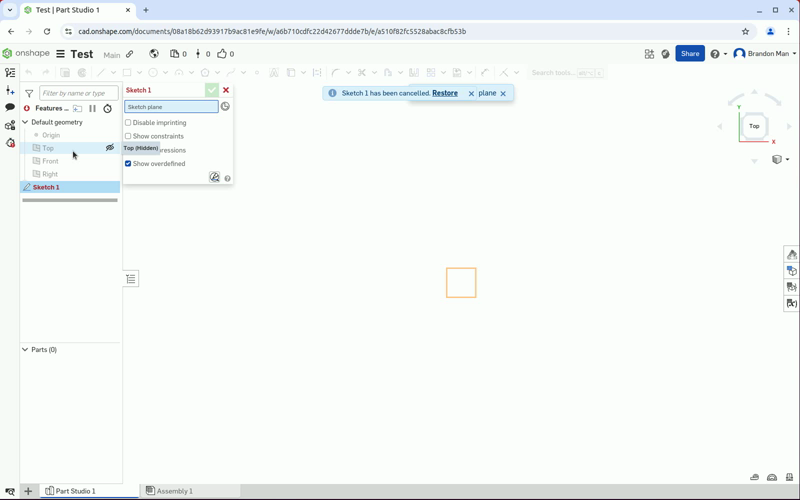
click(73, 150)
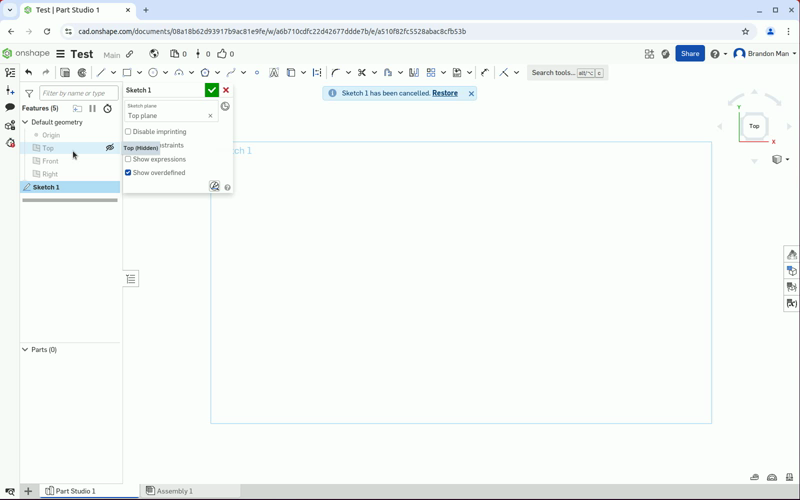
mouse_move(73, 352)
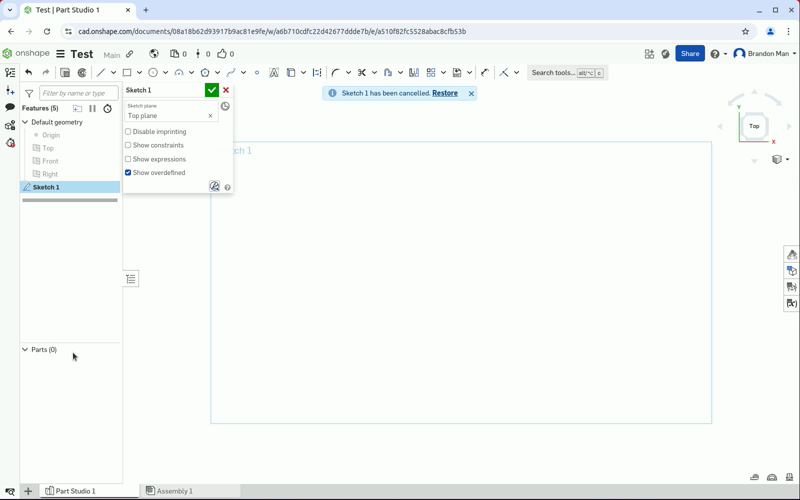
key(y)
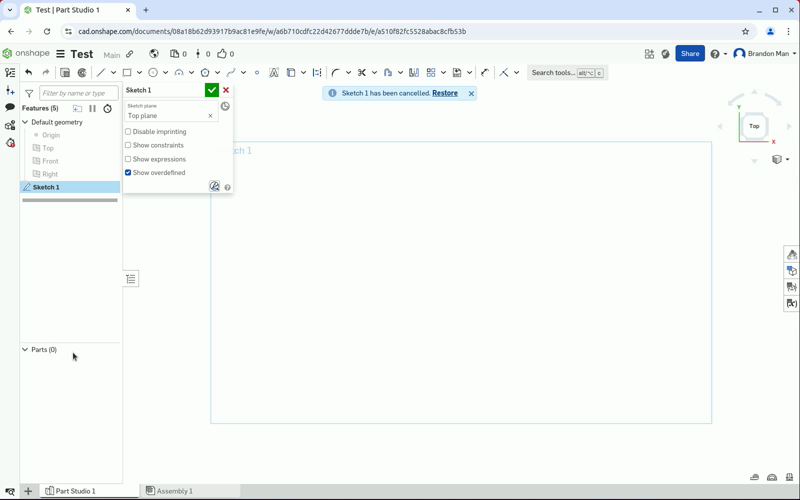
key(l)
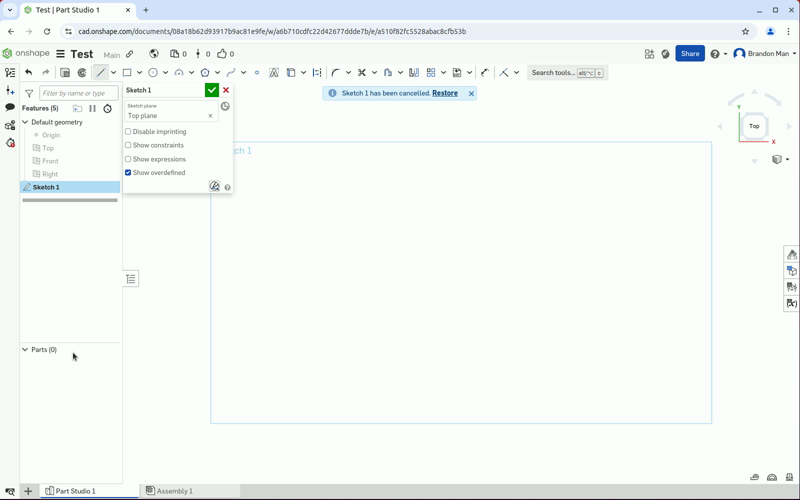
key_down(shift)
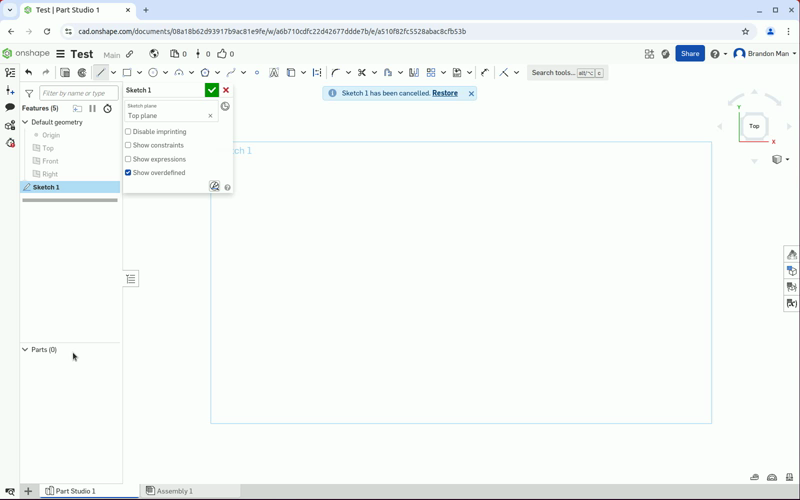
mouse_move(460, 395)
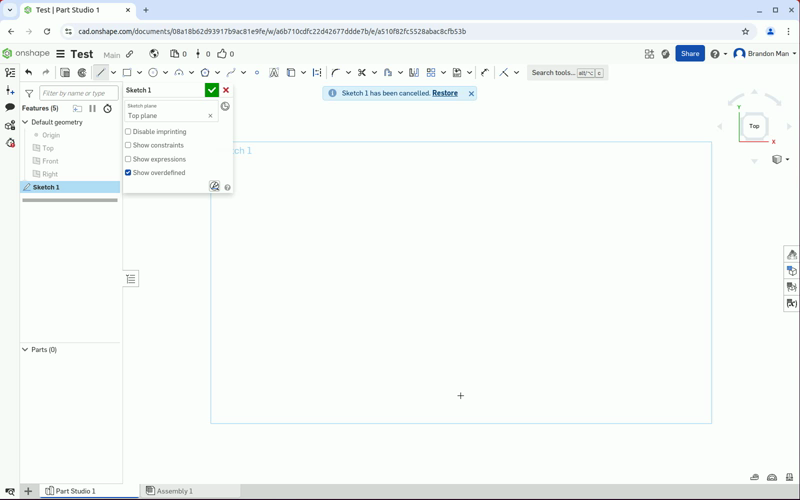
click(460, 395)
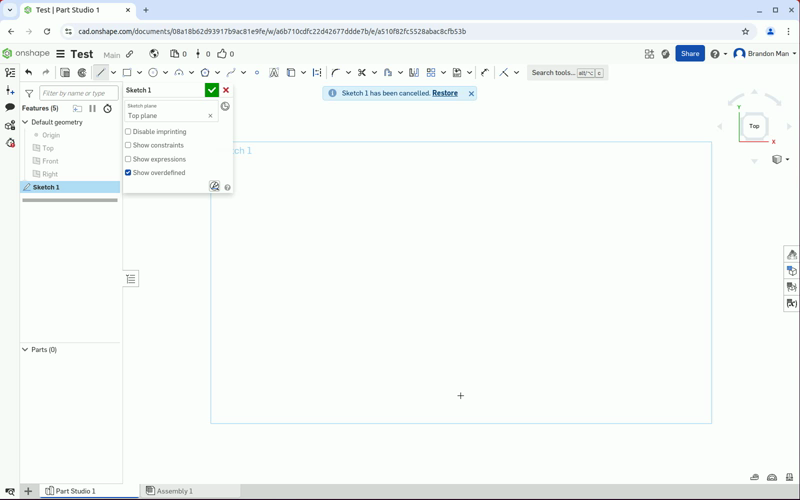
key_up(shift)
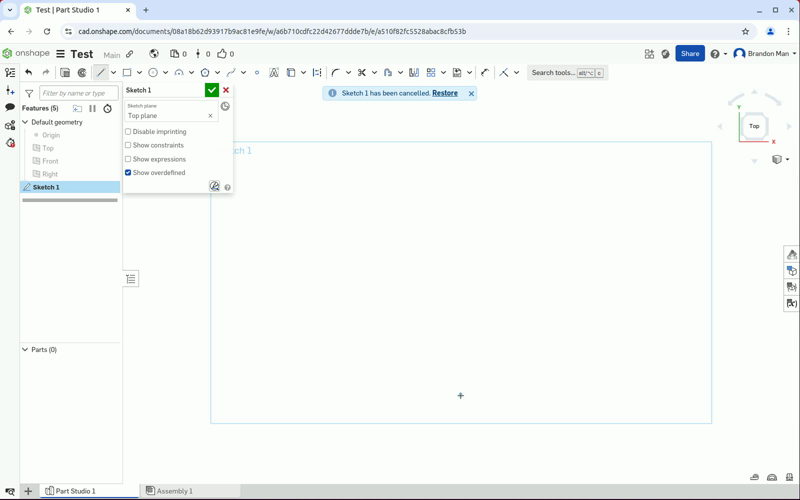
key_down(shift)
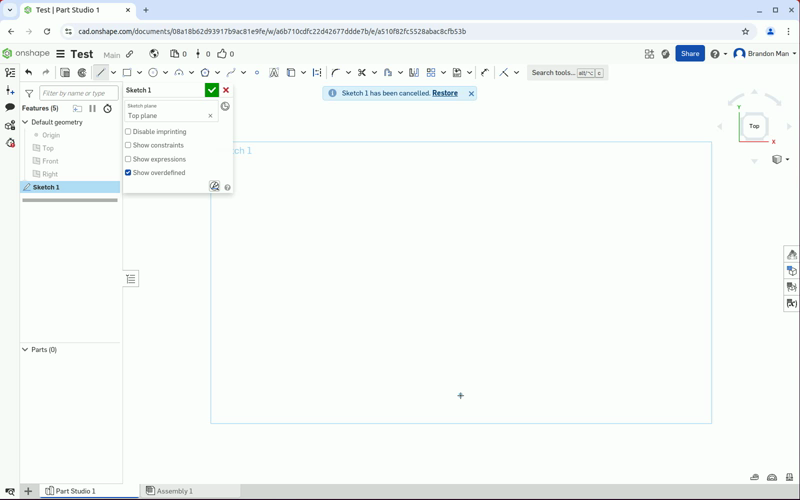
mouse_move(490, 395)
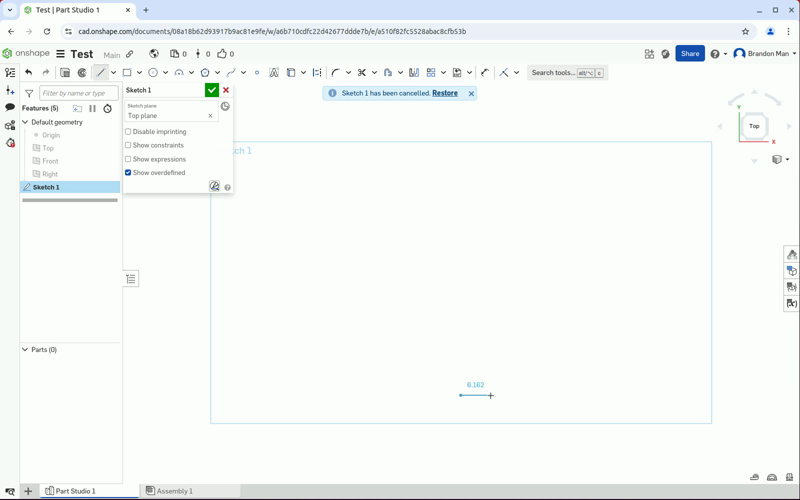
mouse_move(483, 395)
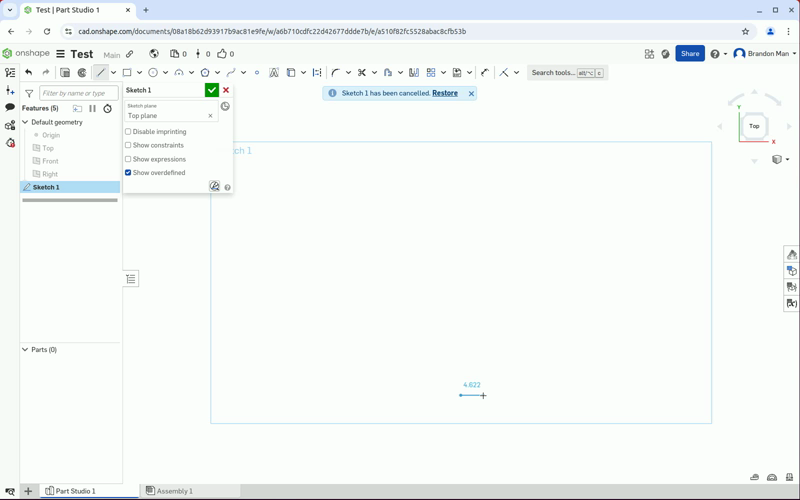
click(483, 395)
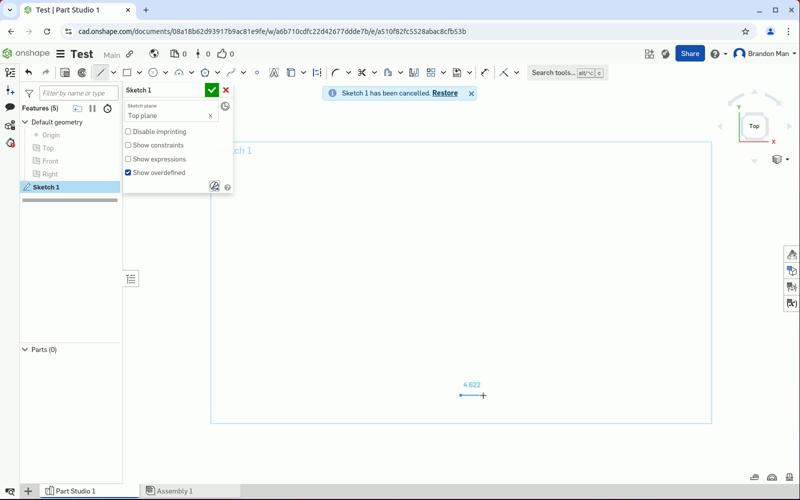
key_up(shift)
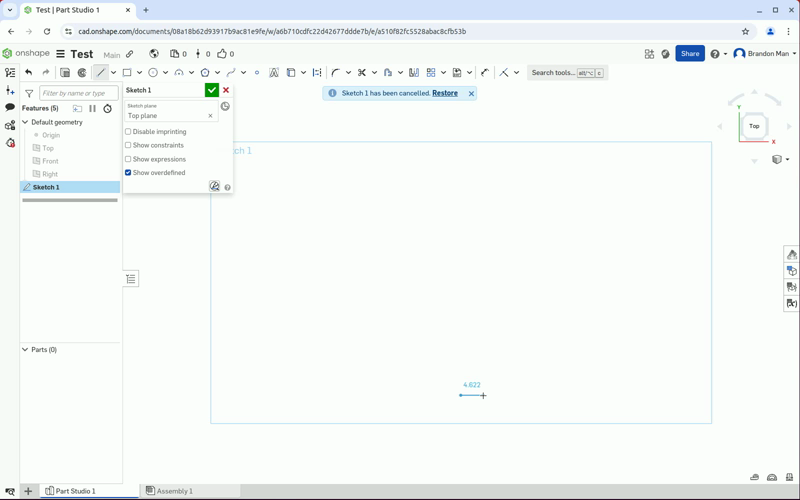
key_down(shift)
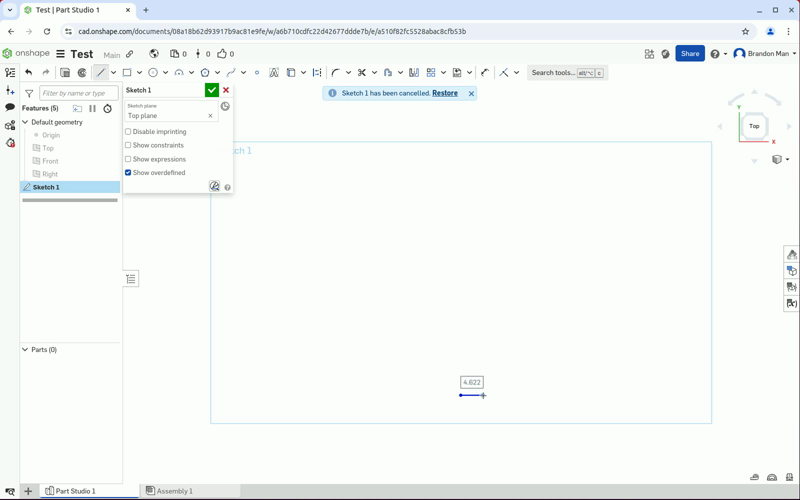
mouse_move(483, 282)
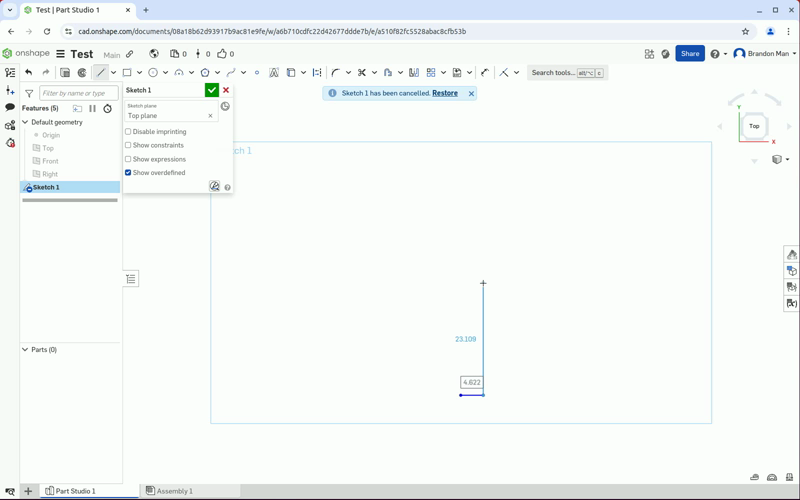
click(483, 282)
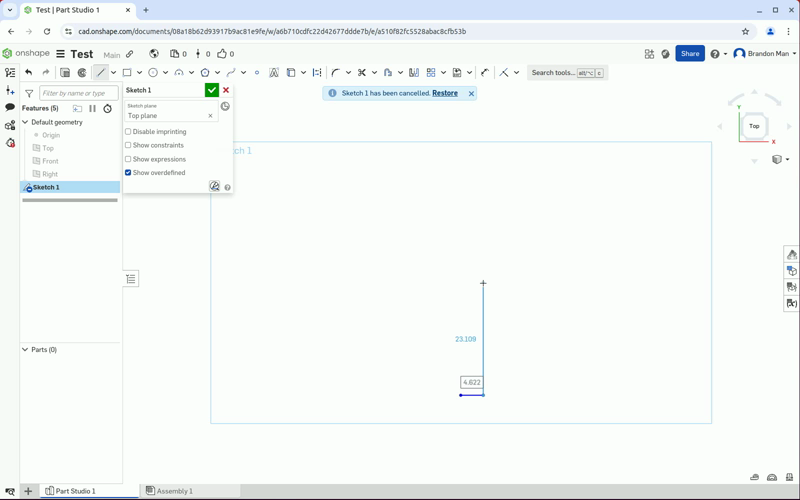
key_up(shift)
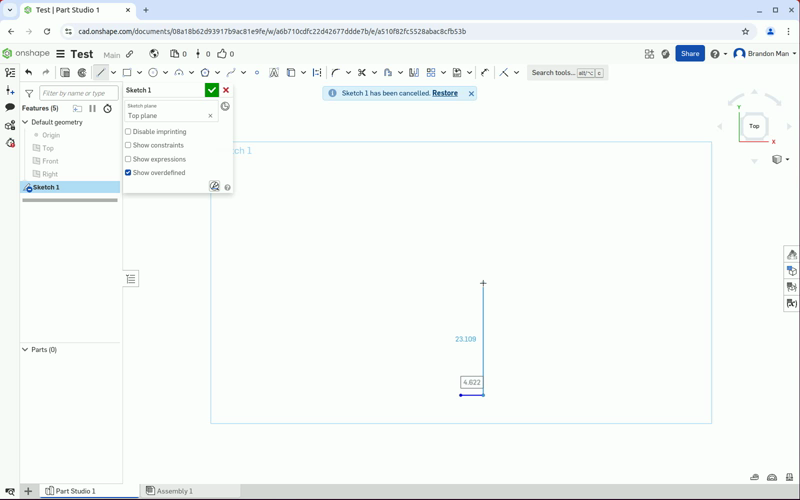
key_down(shift)
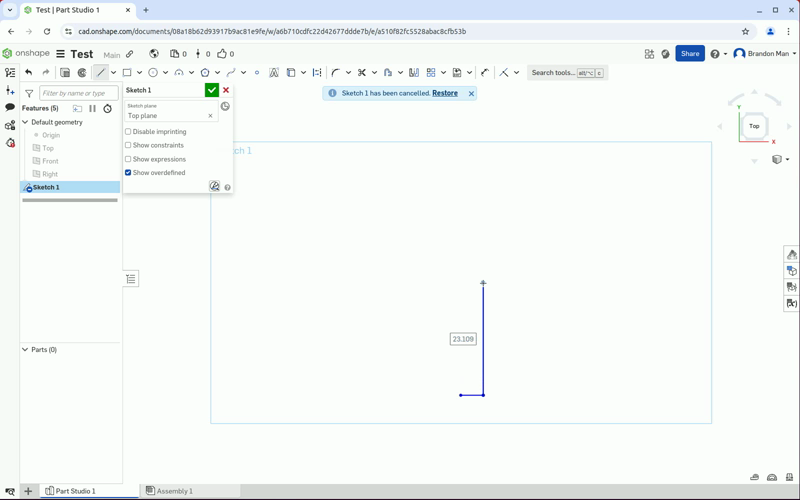
mouse_move(513, 282)
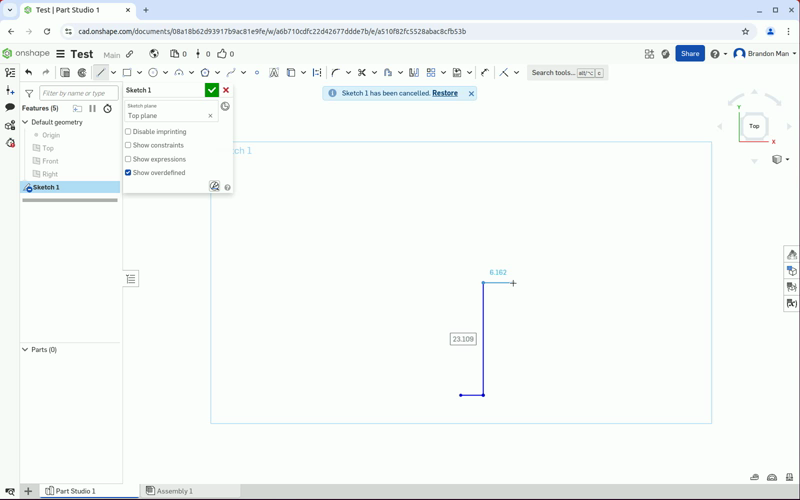
mouse_move(460, 282)
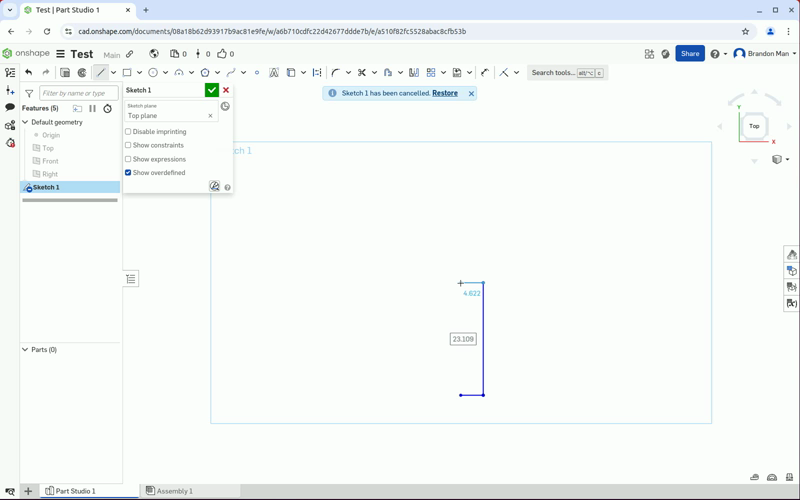
click(460, 282)
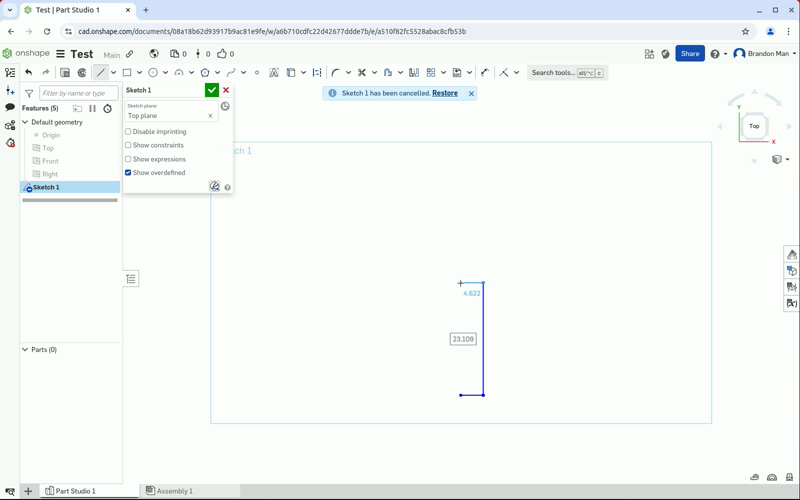
key_up(shift)
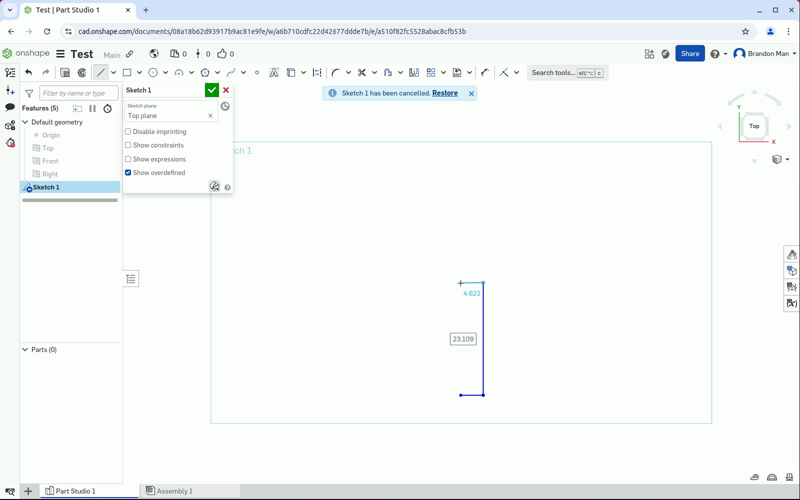
key_down(shift)
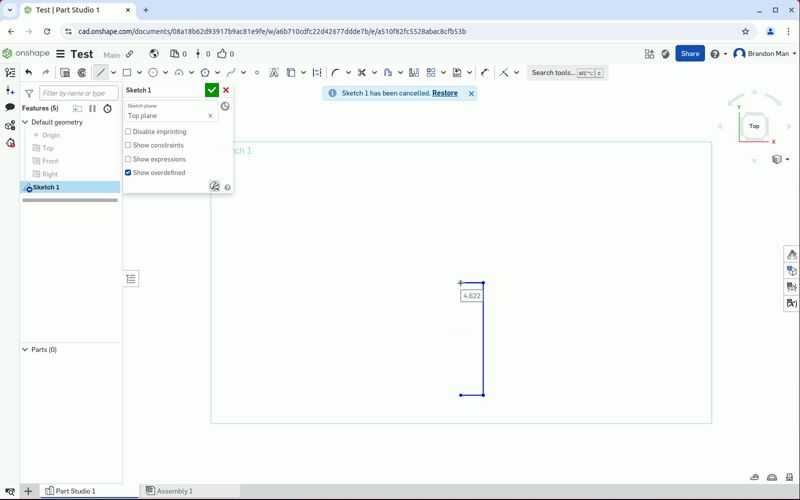
mouse_move(460, 395)
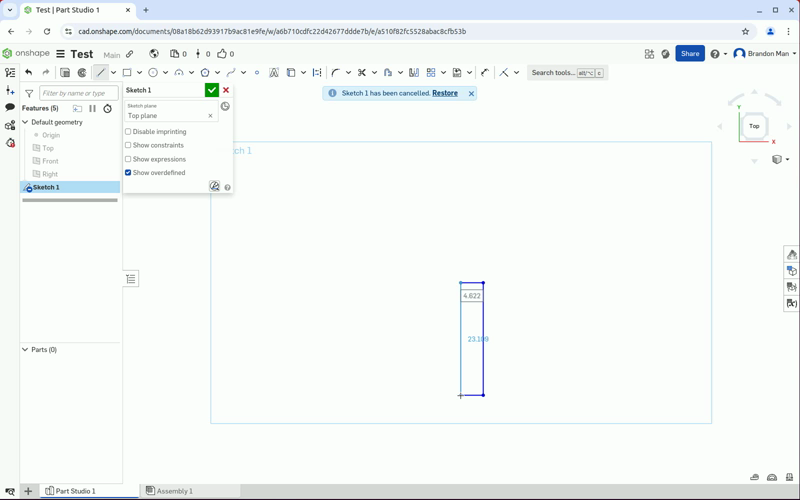
key_up(shift)
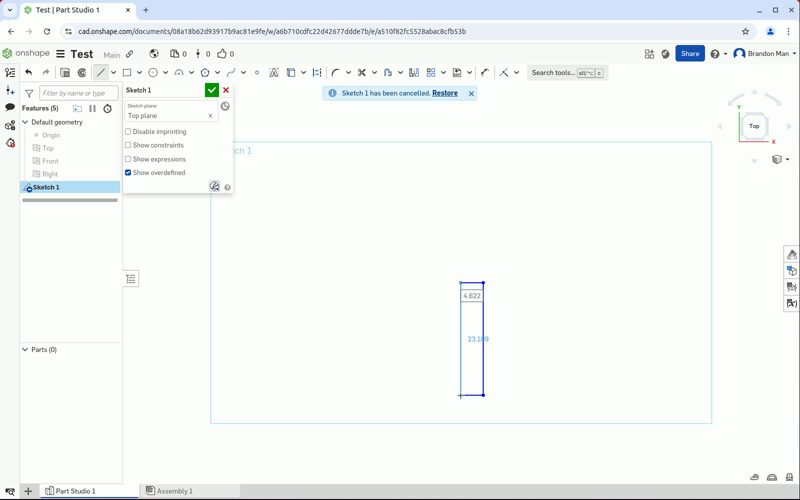
click(460, 395)
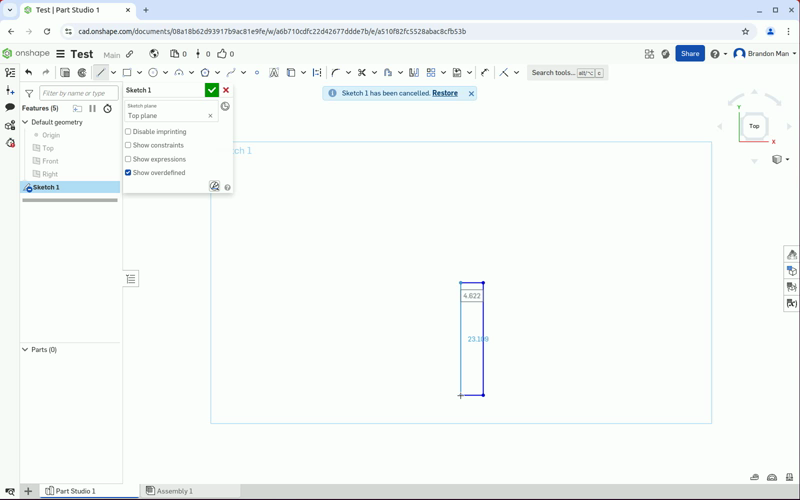
key(esc)
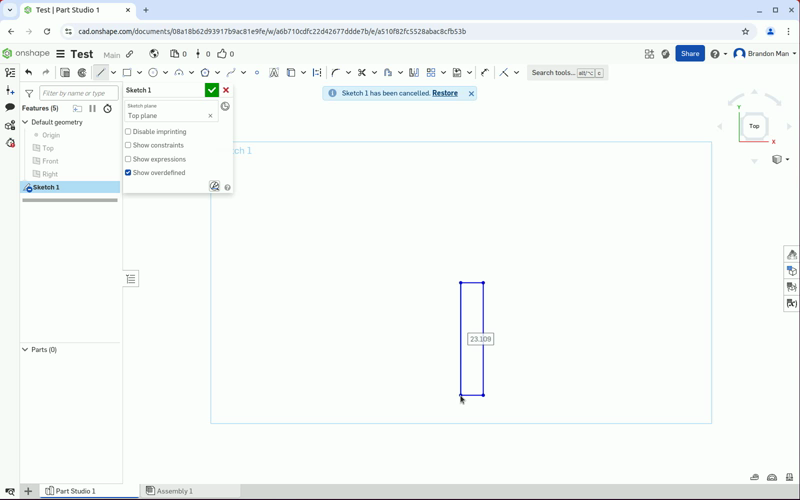
mouse_move(463, 301)
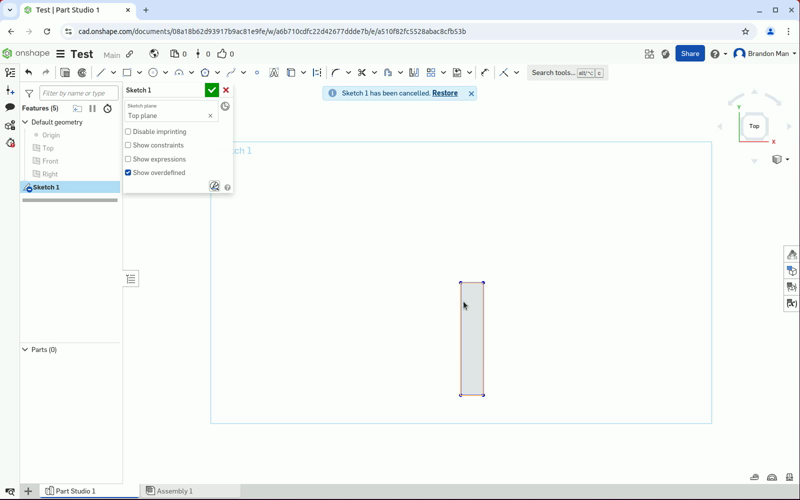
click(463, 301)
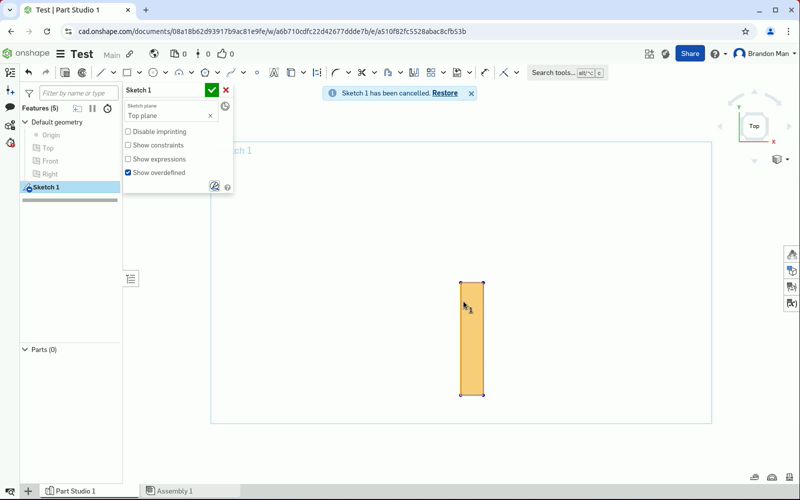
mouse_move(73, 352)
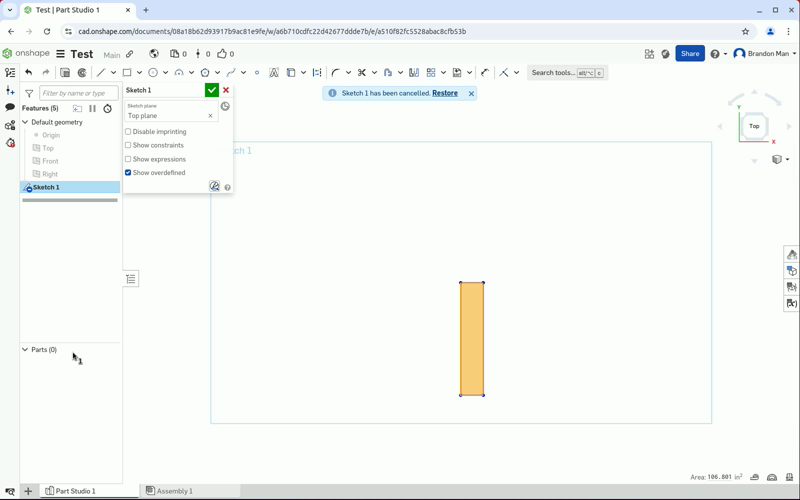
key(shift+y)
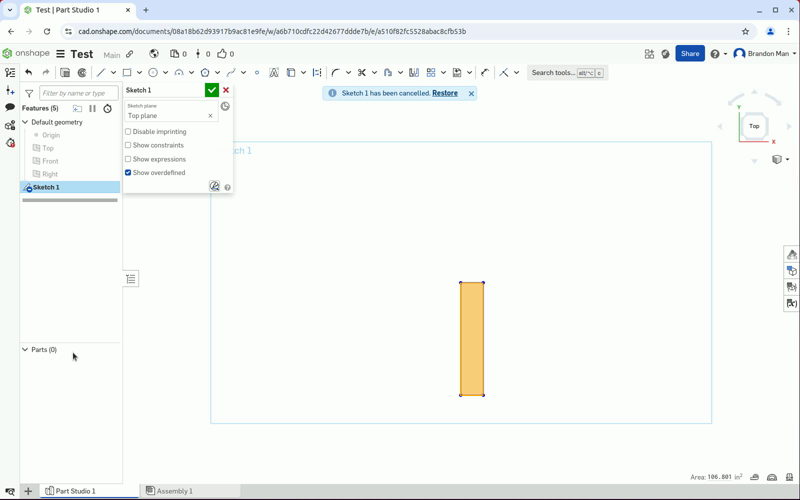
key(shift+e)
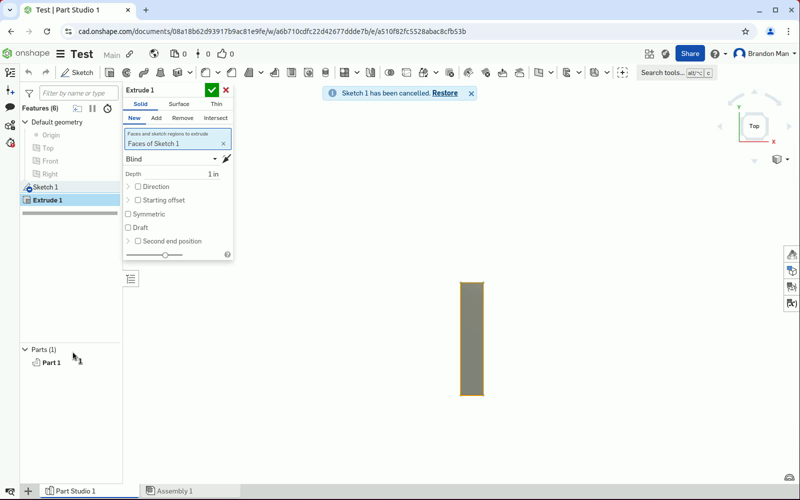
mouse_move(143, 106)
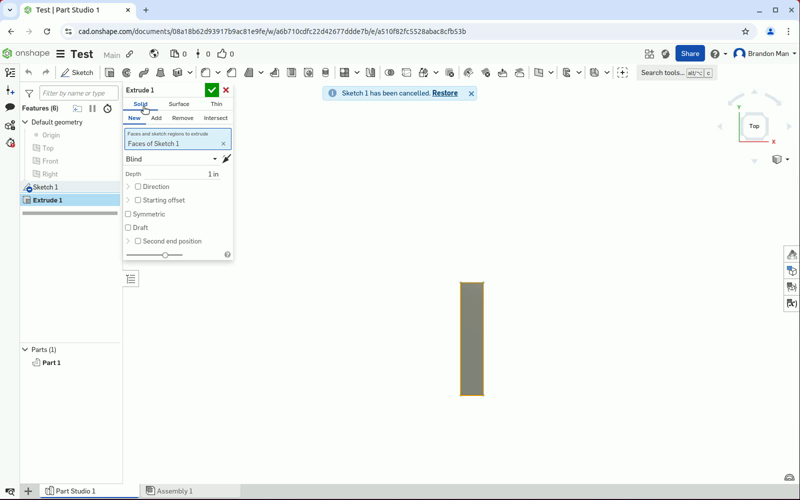
click(143, 106)
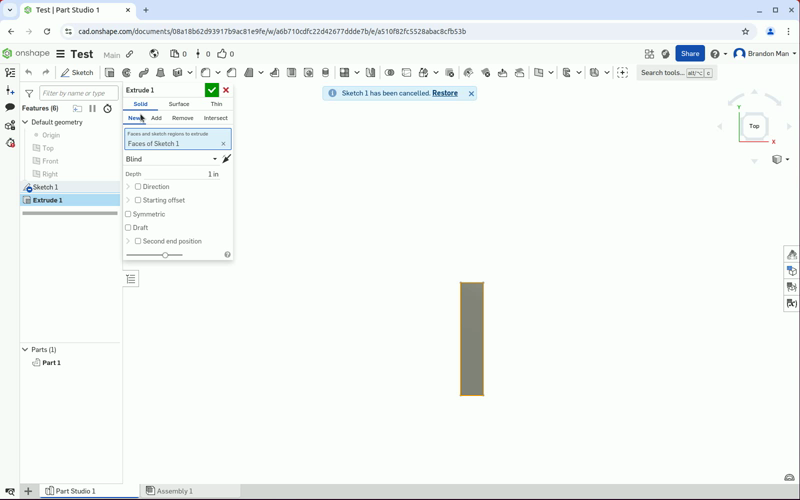
mouse_move(137, 120)
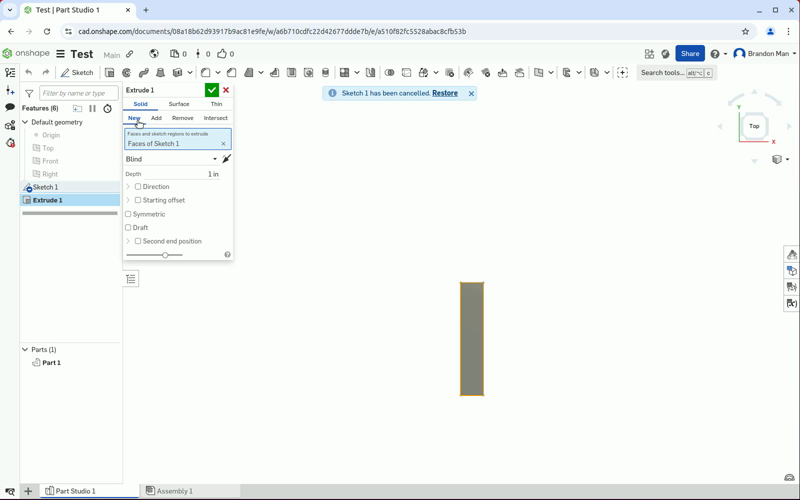
click(137, 120)
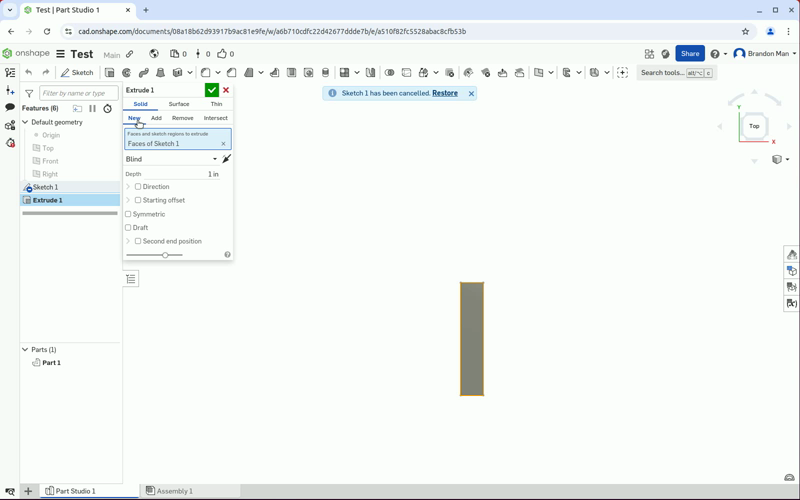
key(tab, 4)
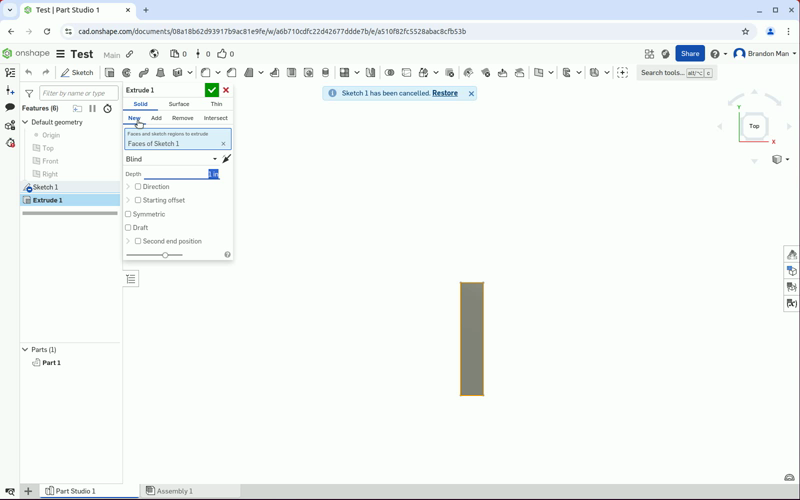
text(4.574)
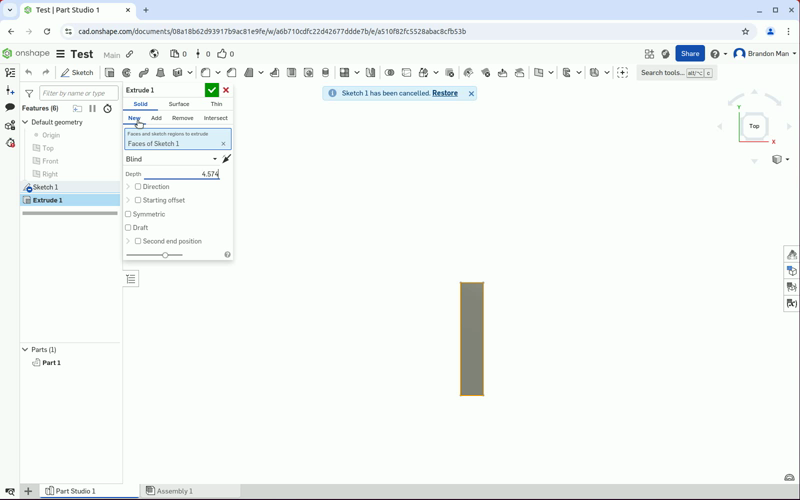
key(enter)
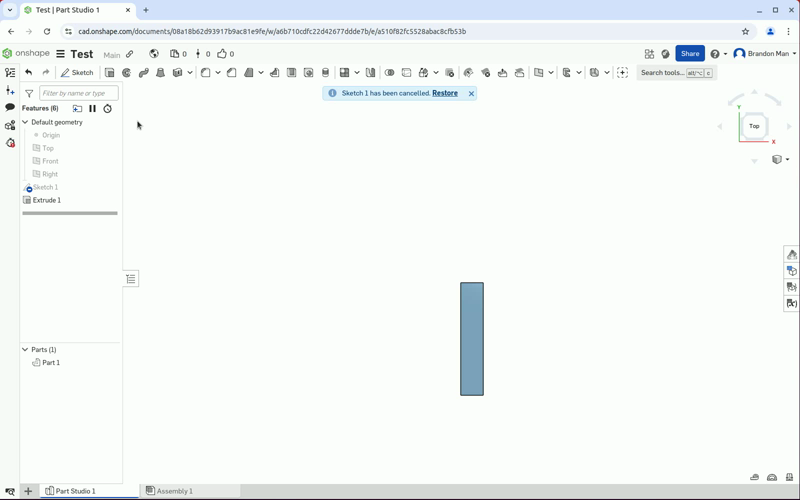
key(shift+h)
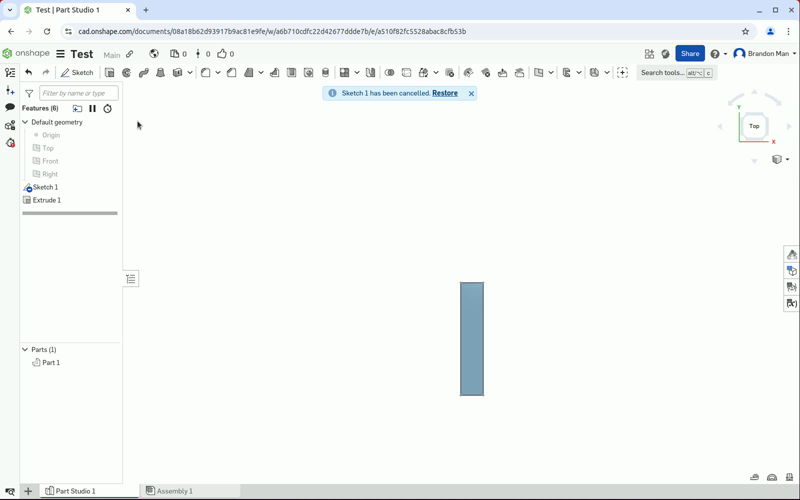
key(shift+h)
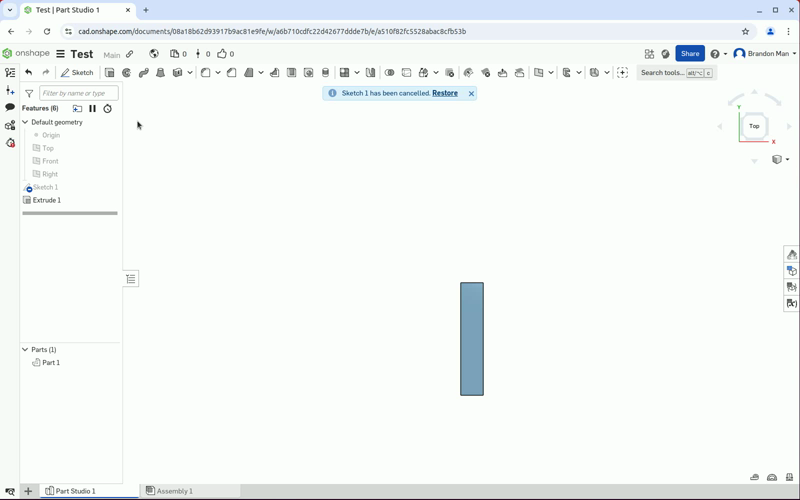
mouse_move(73, 189)
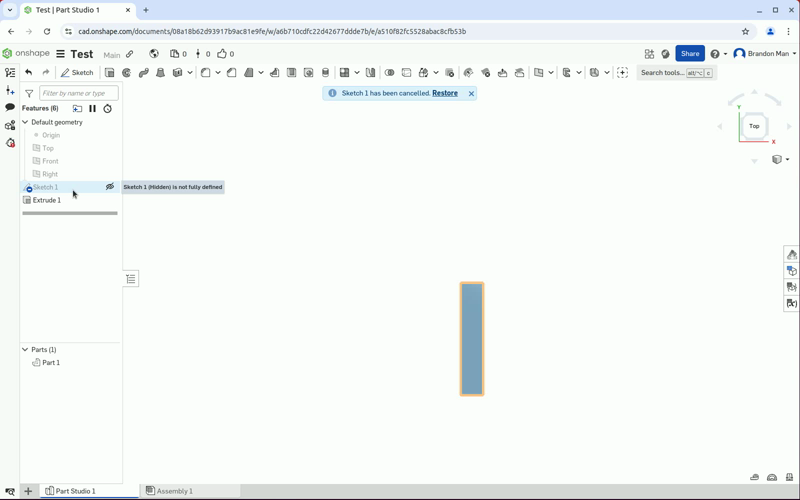
click(73, 189)
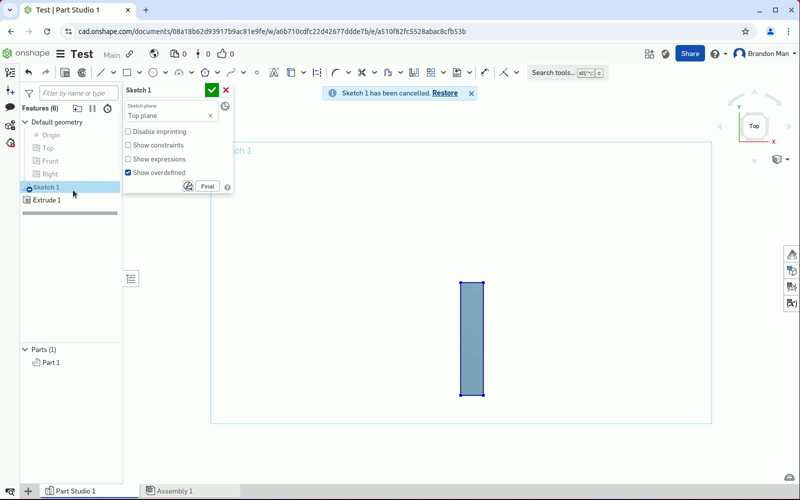
mouse_move(229, 92)
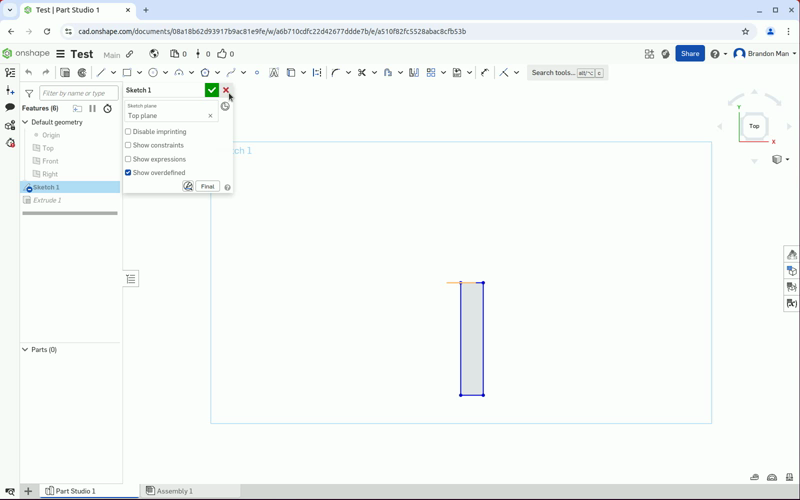
click(229, 92)
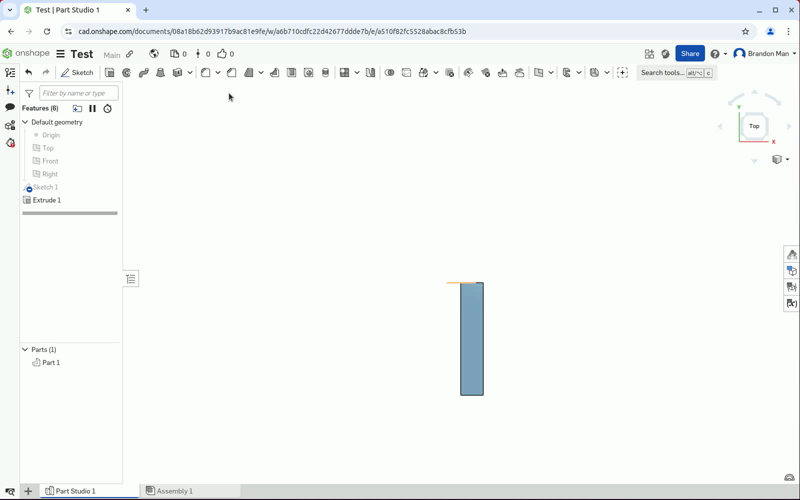
mouse_move(73, 352)
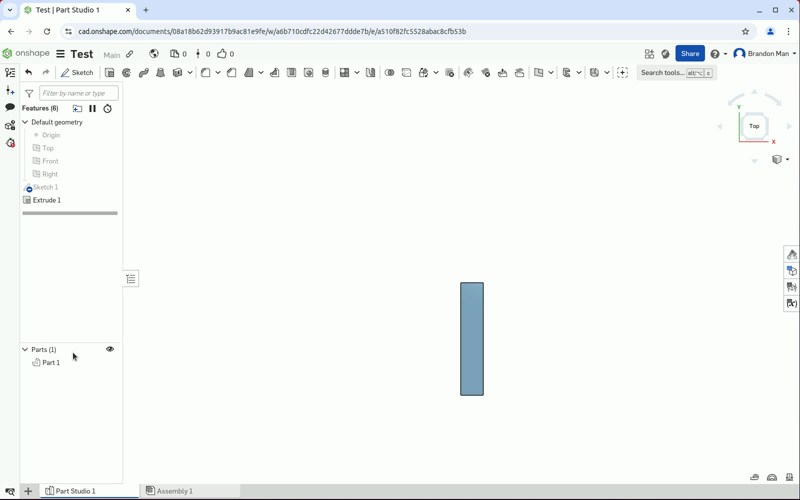
key(y)
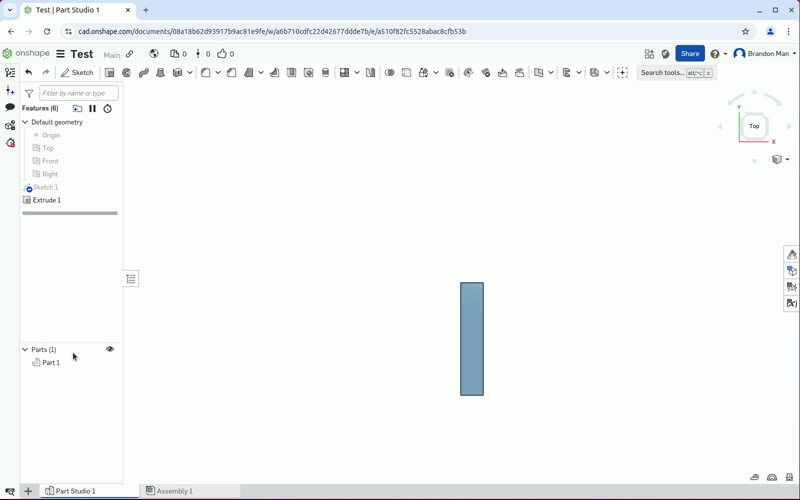
key(shift+p)
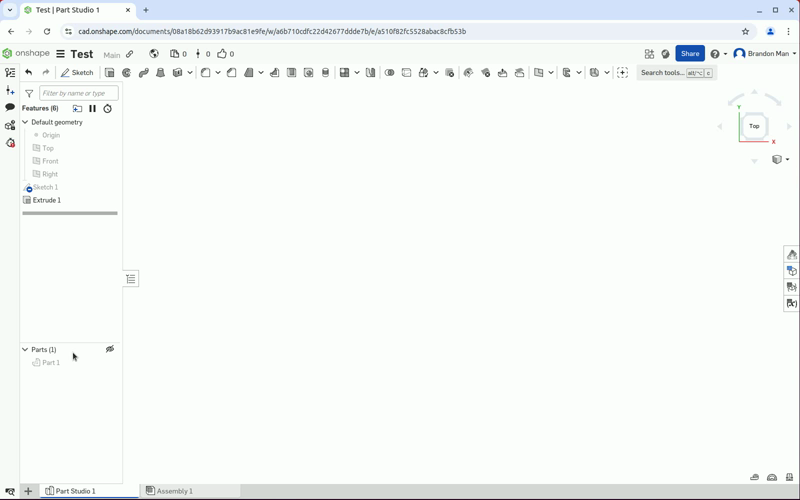
key(space)
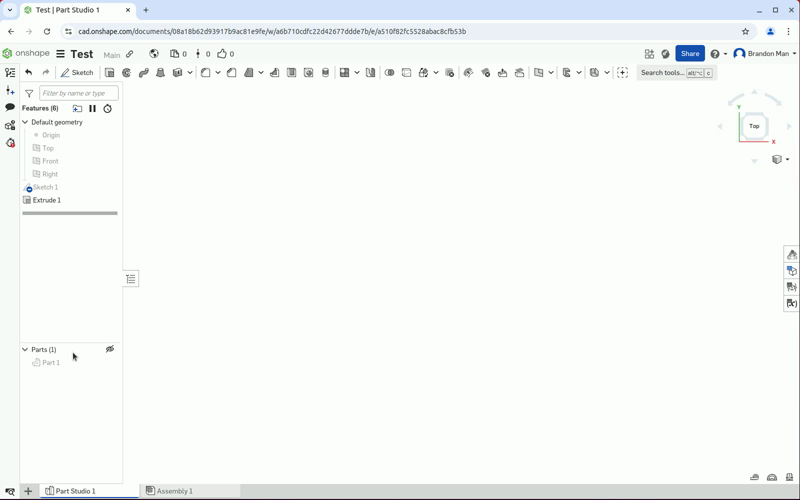
key_down(shift)
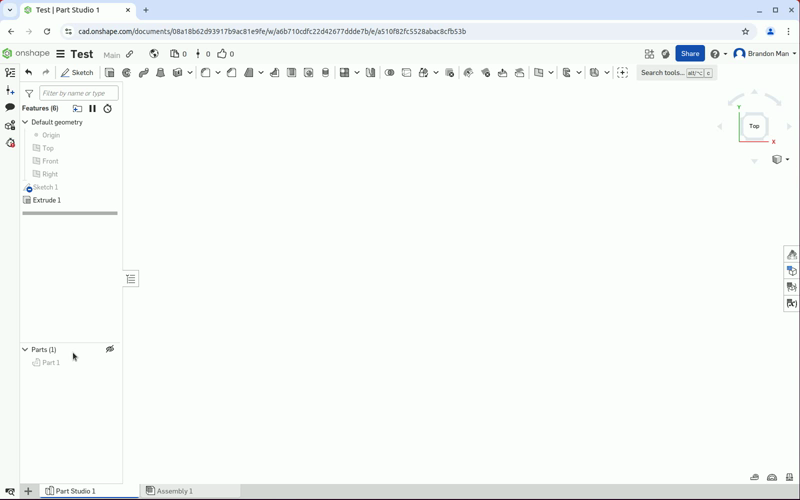
key(up)
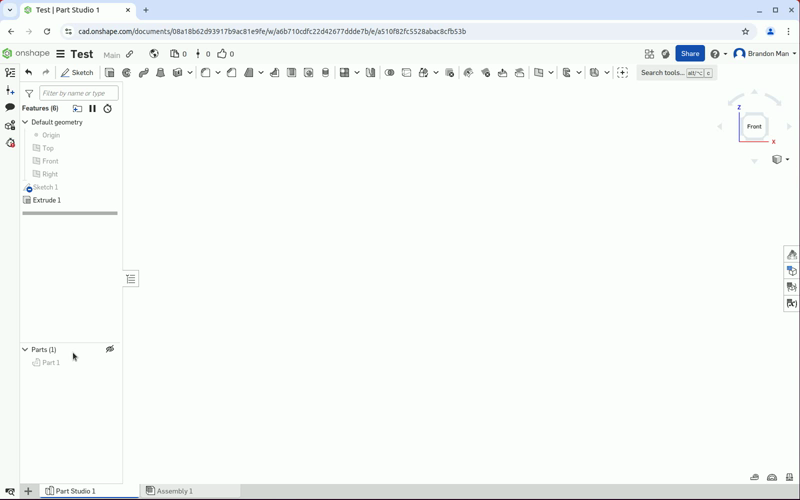
key_up(shift)
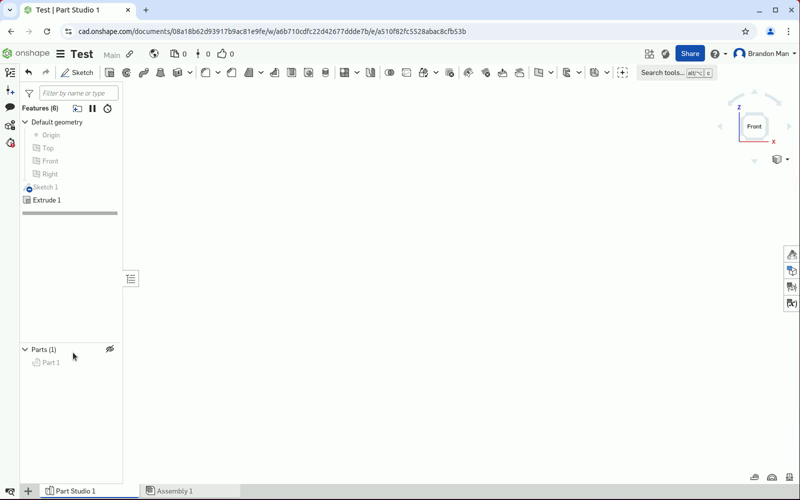
key(space)
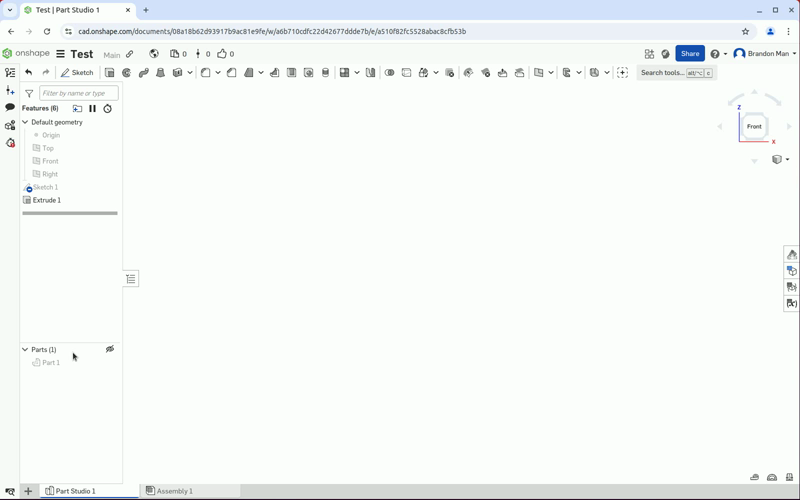
key_down(shift)
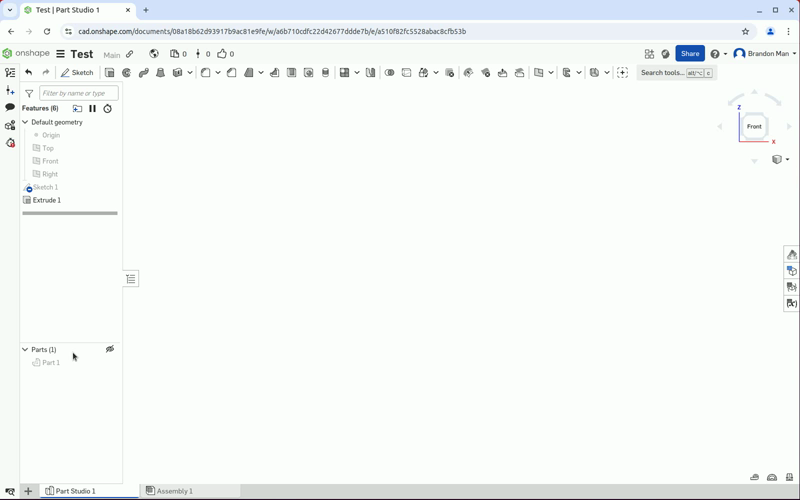
key(left)
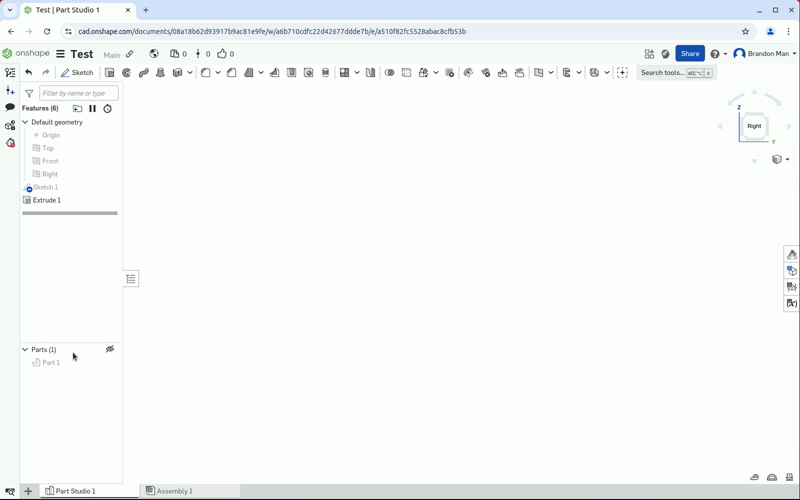
key_up(shift)
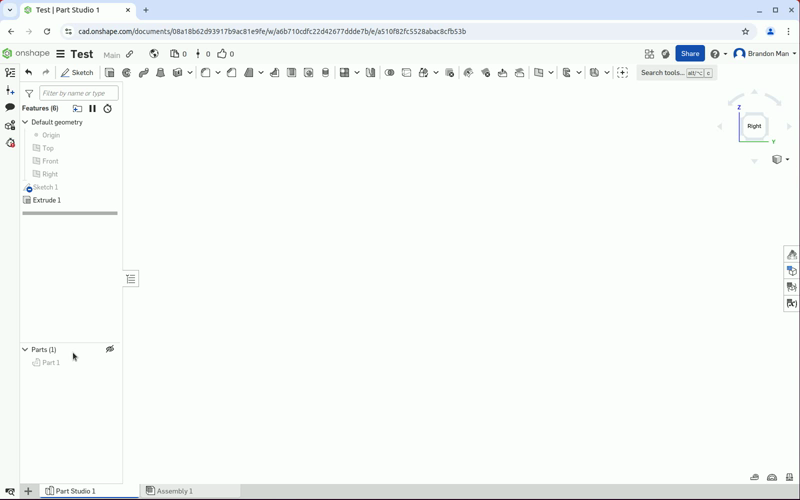
mouse_move(73, 352)
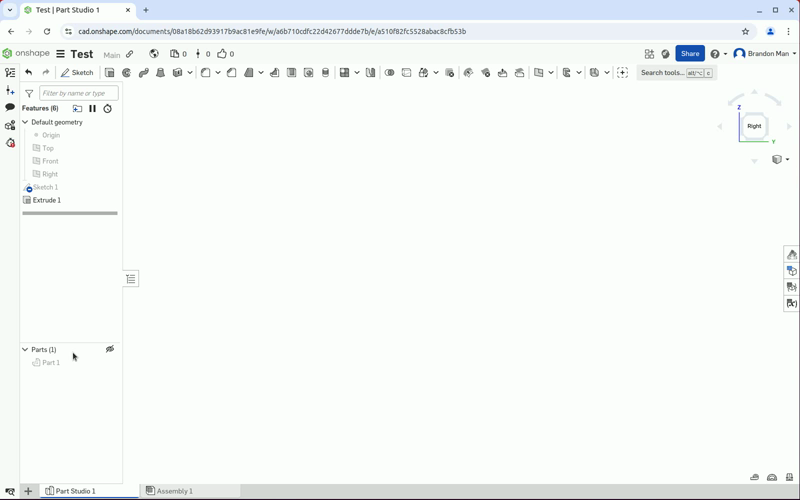
key(shift+y)
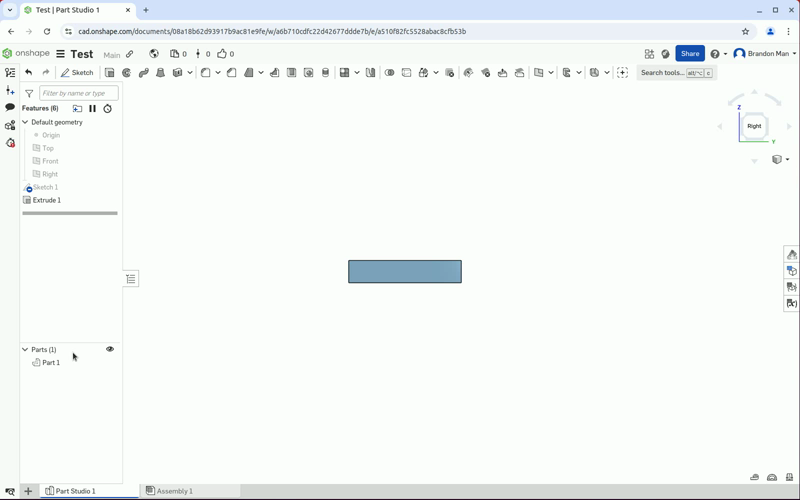
mouse_move(541, 75)
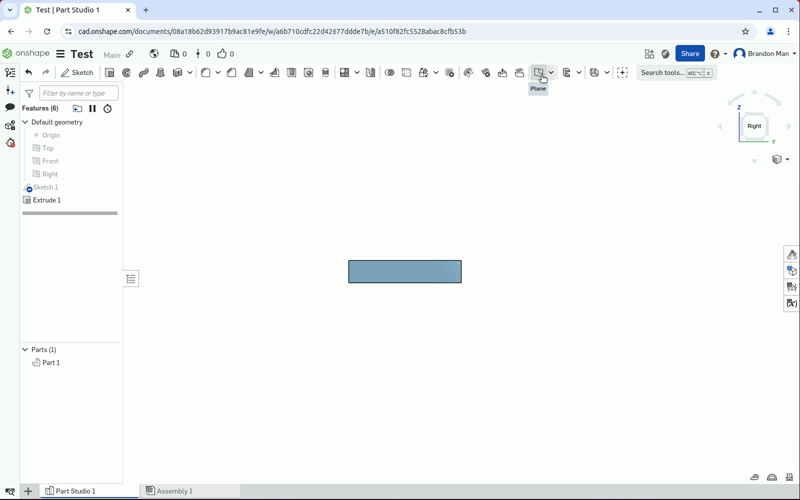
click(541, 75)
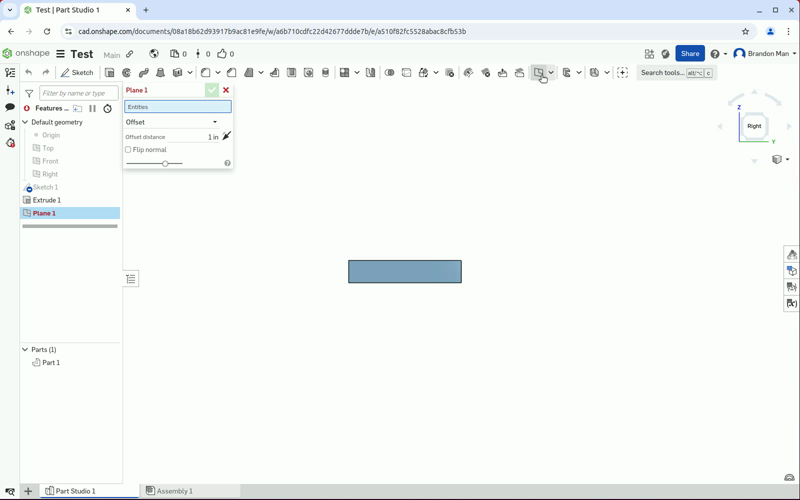
mouse_move(73, 176)
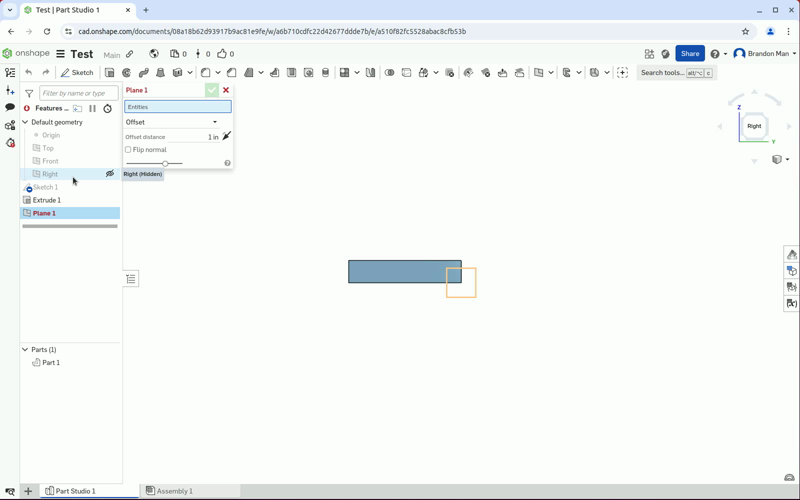
click(73, 176)
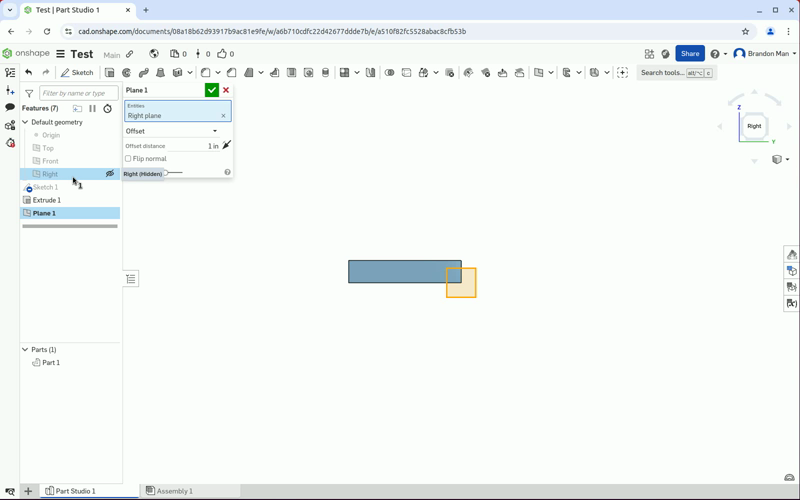
key(tab, 2)
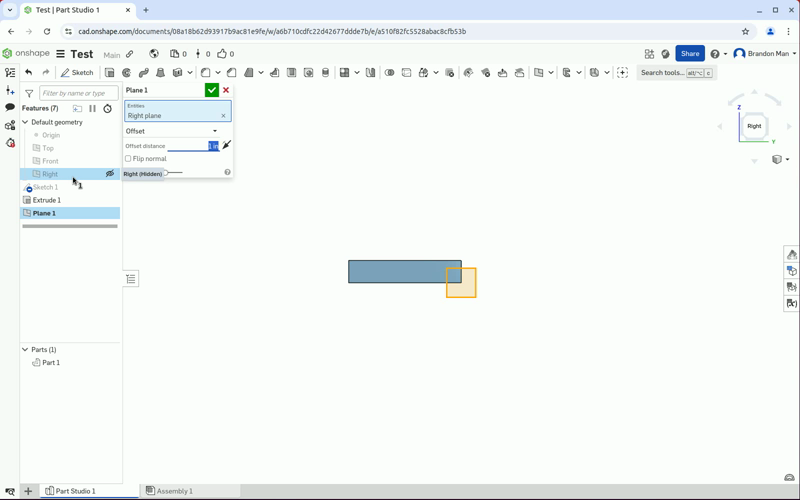
text(4.56)
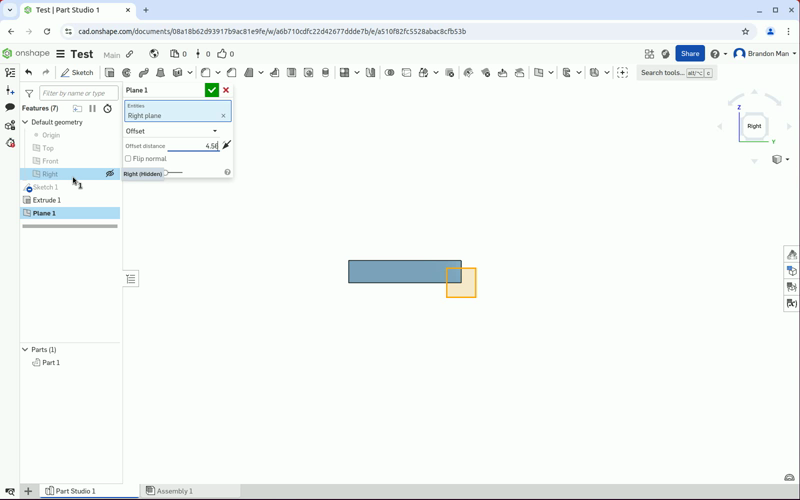
key(enter, 2)
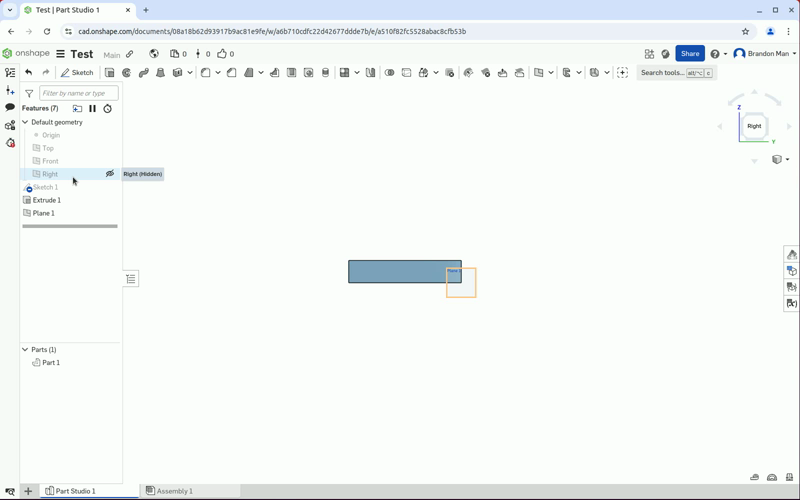
key(shift+s)
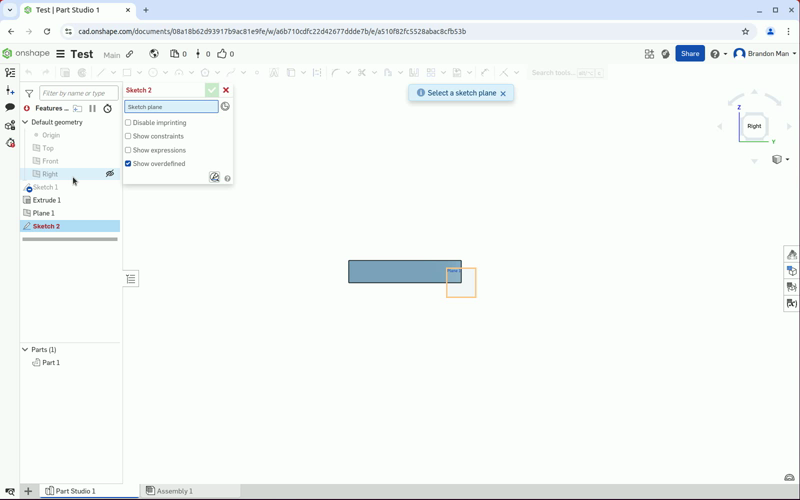
mouse_move(73, 215)
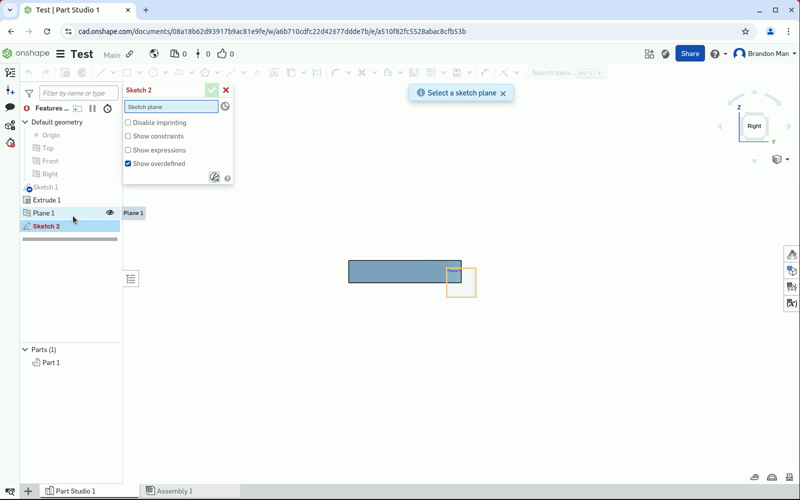
click(73, 215)
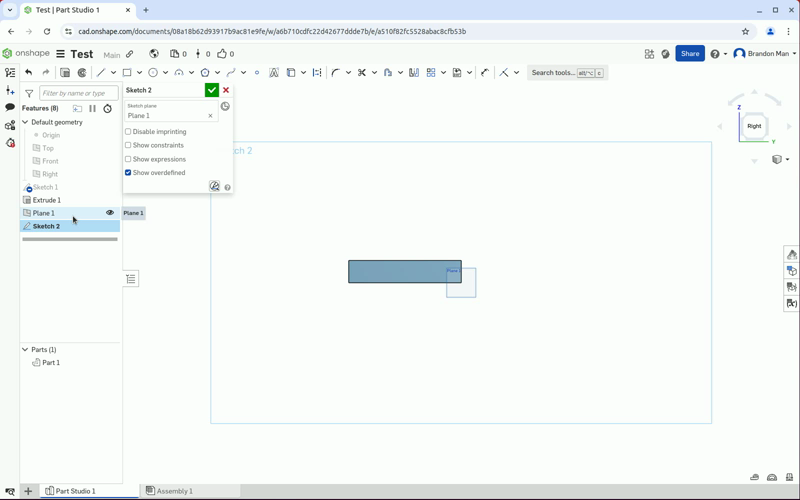
mouse_move(73, 352)
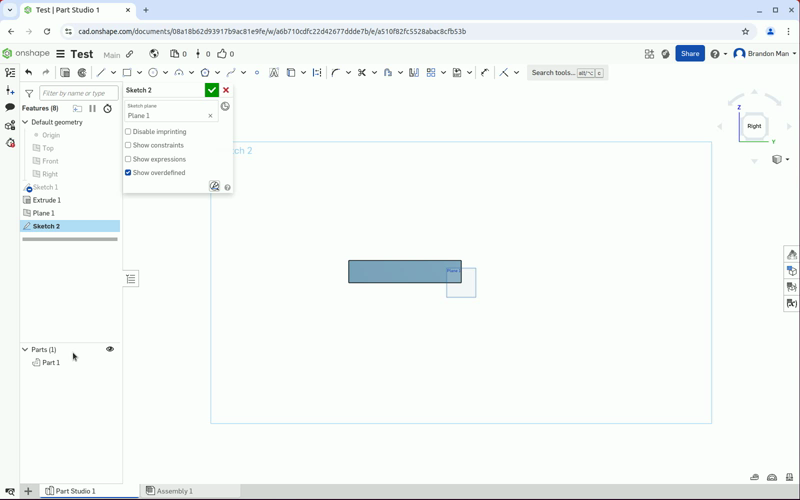
key(y)
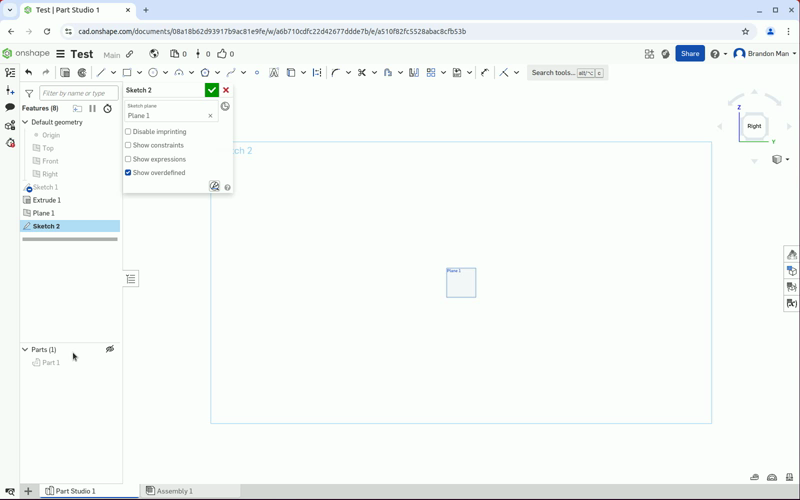
key(l)
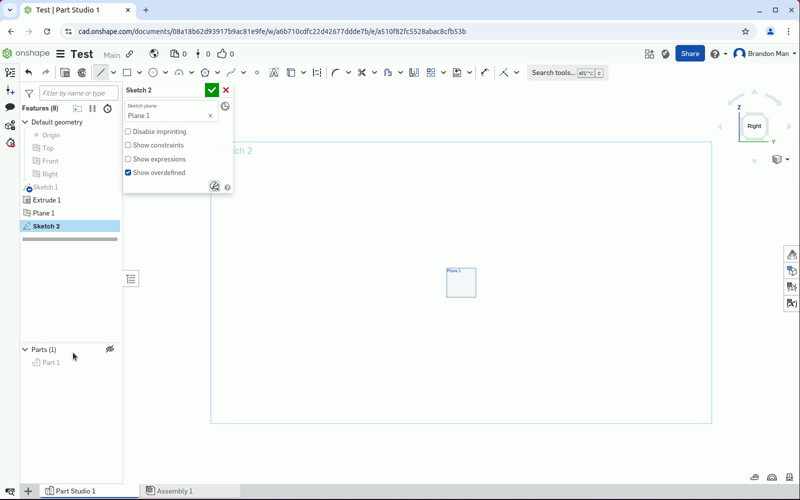
key_down(shift)
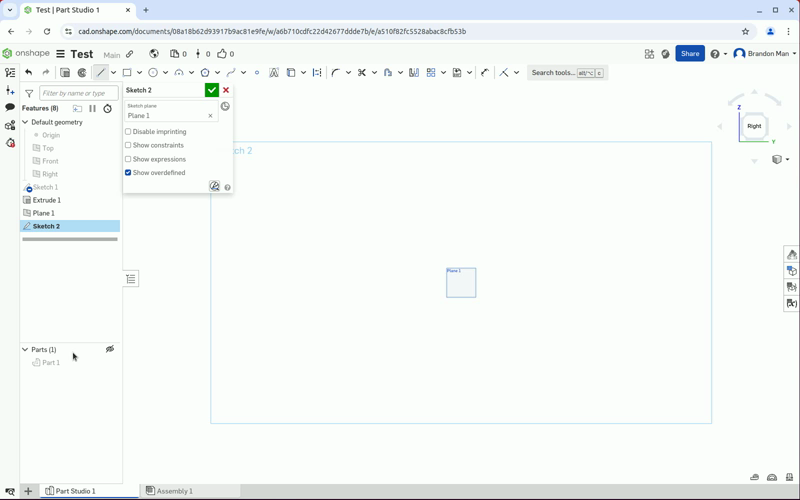
mouse_move(348, 282)
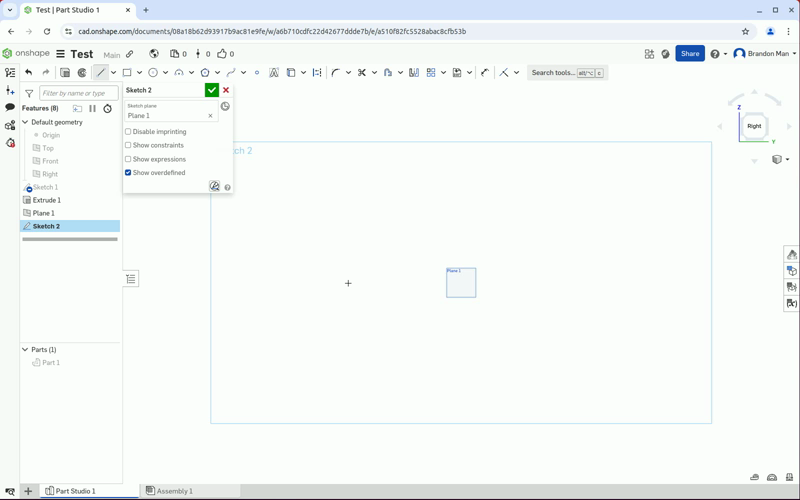
click(348, 282)
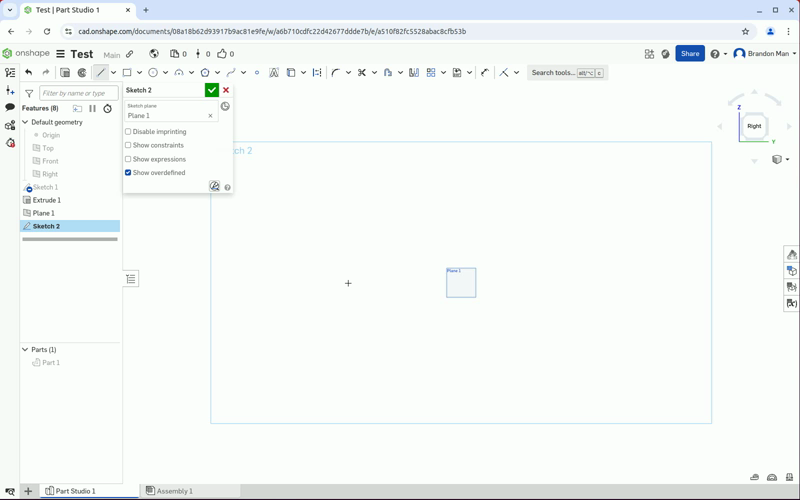
key_up(shift)
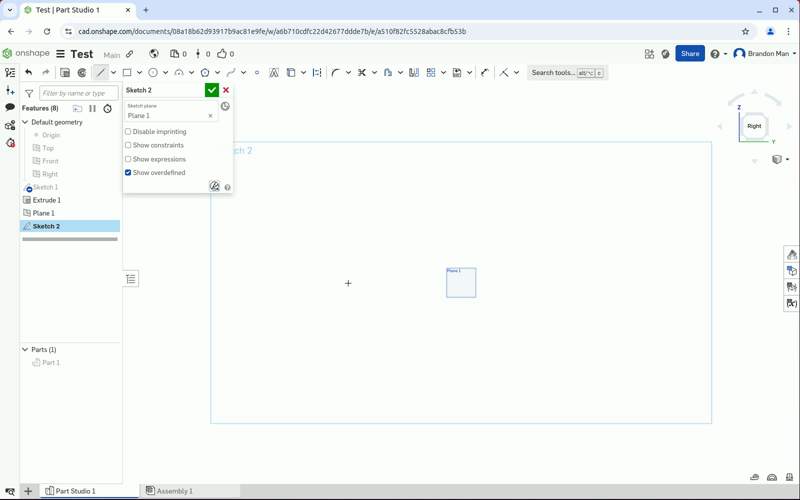
key_down(shift)
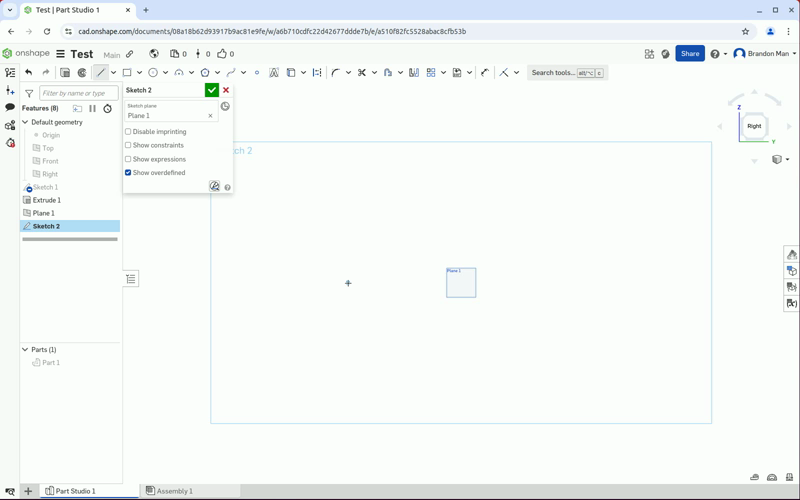
mouse_move(460, 282)
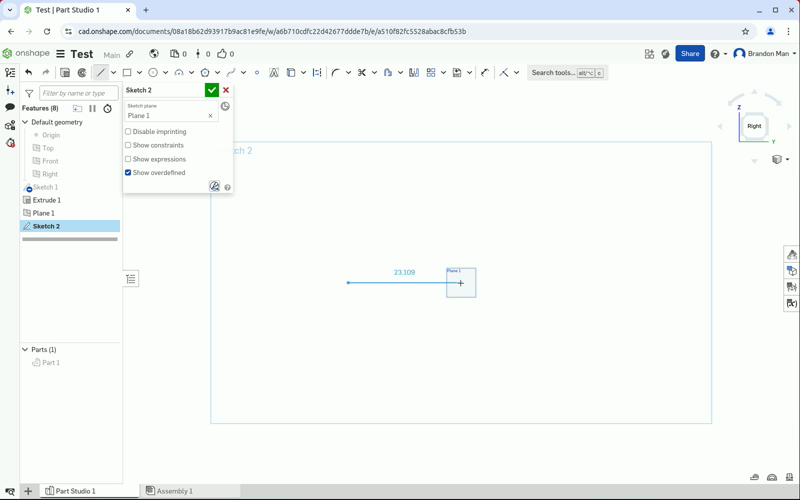
click(460, 282)
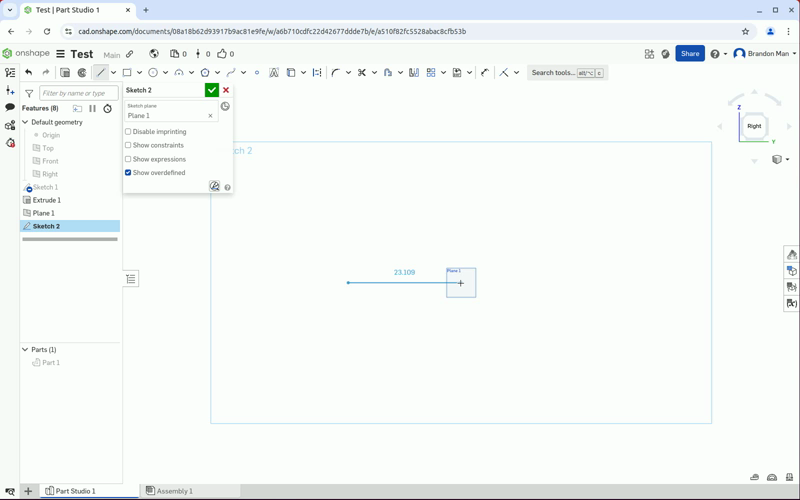
key_up(shift)
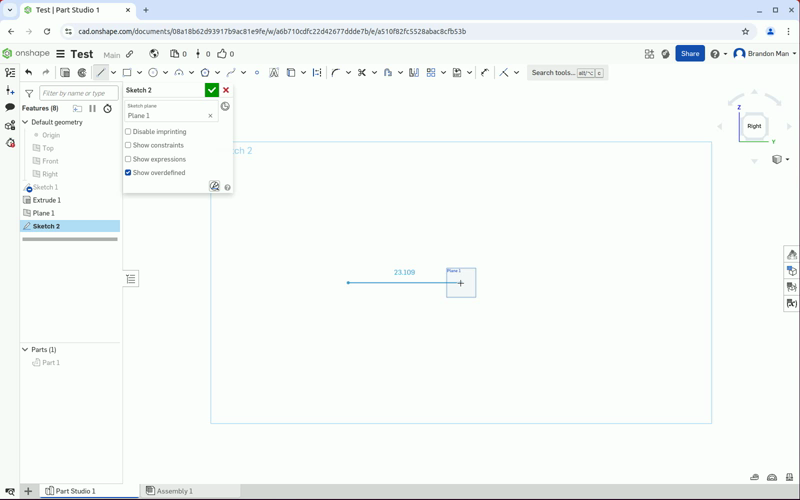
key_down(shift)
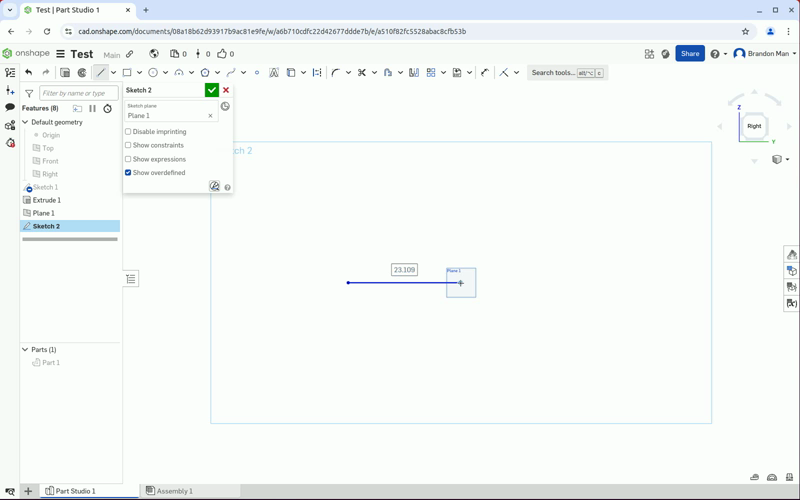
mouse_move(490, 282)
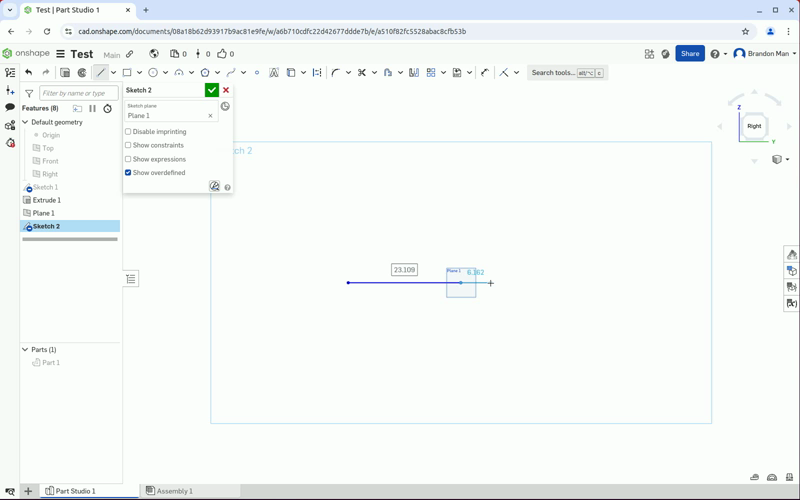
mouse_move(460, 279)
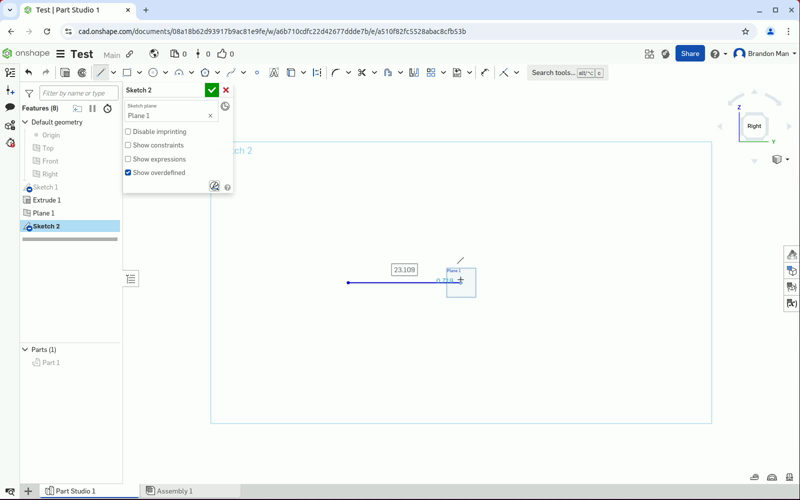
scroll(6)
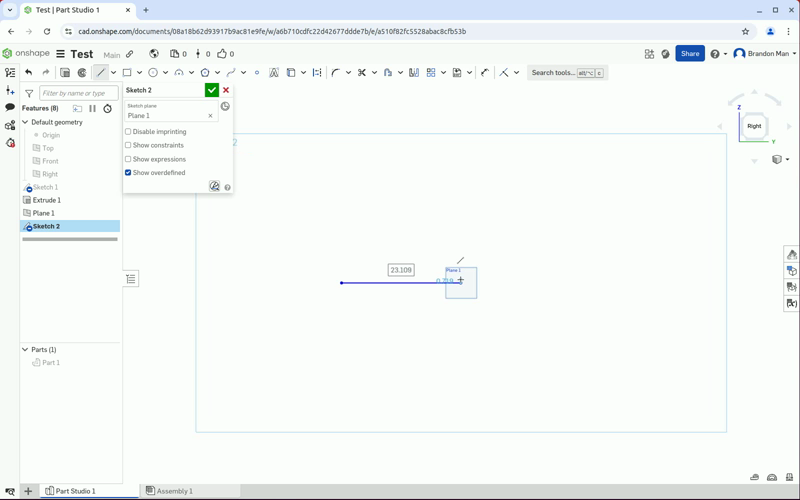
scroll(6)
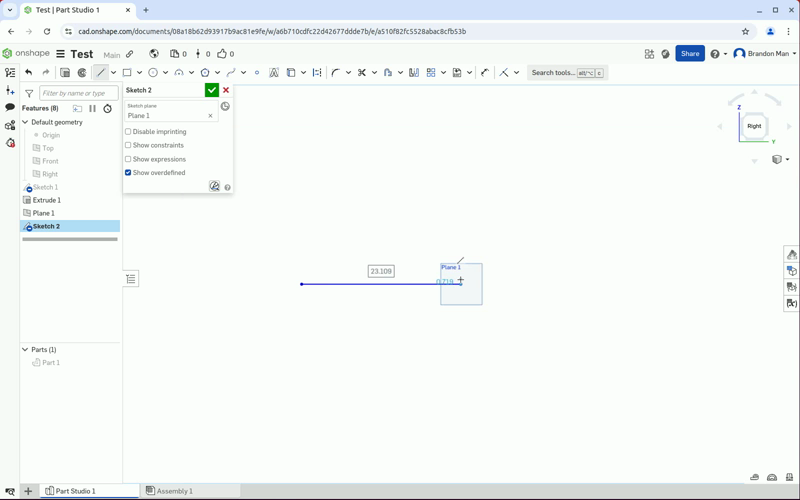
scroll(6)
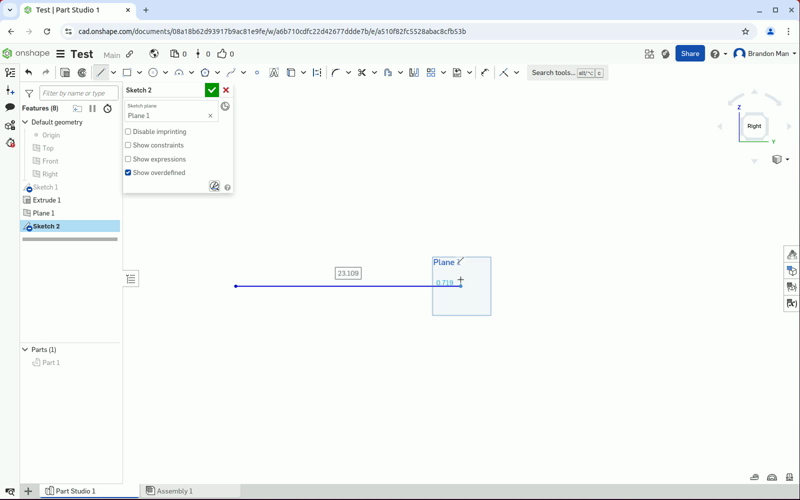
scroll(6)
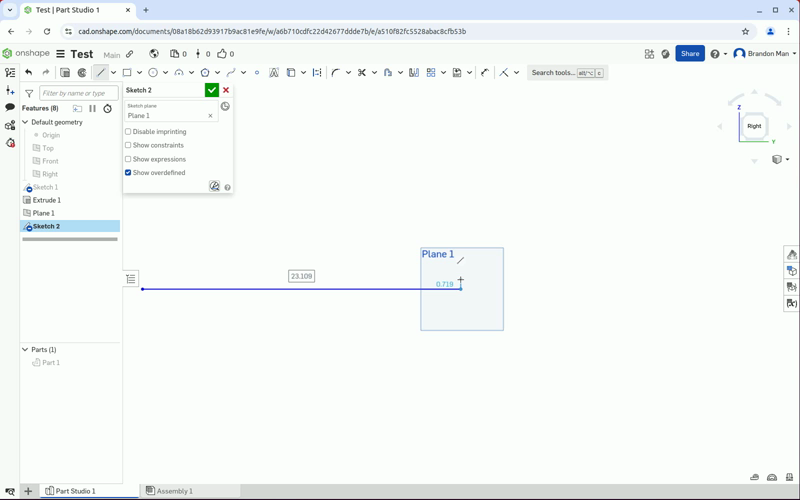
scroll(6)
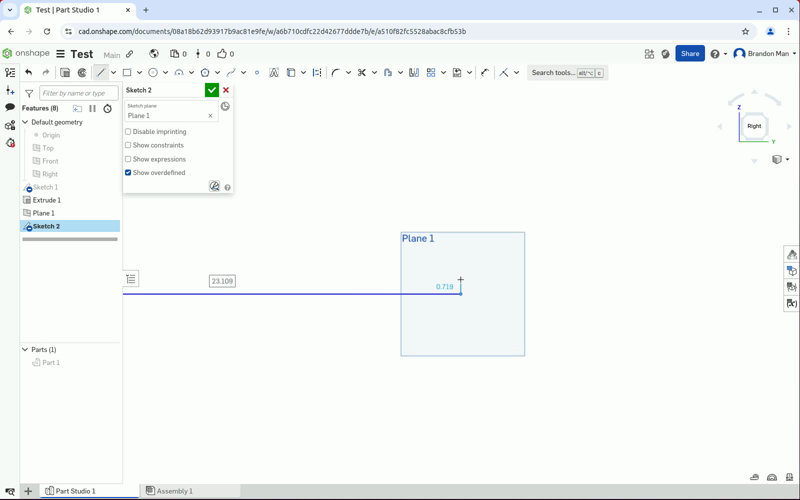
scroll(6)
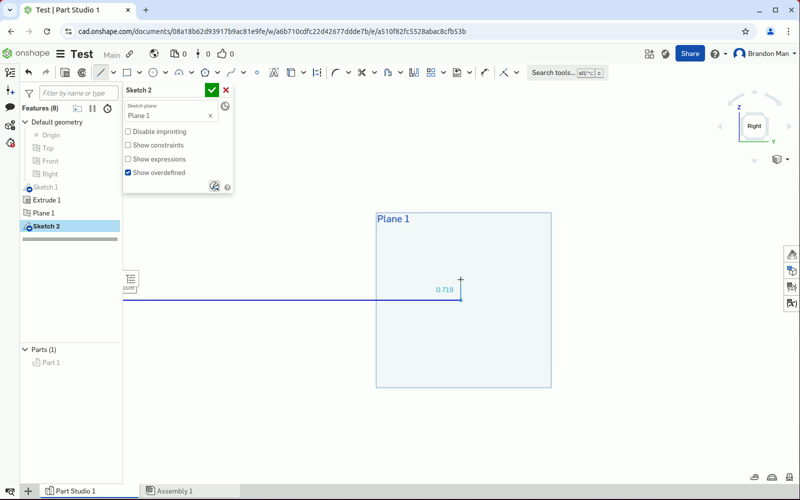
scroll(6)
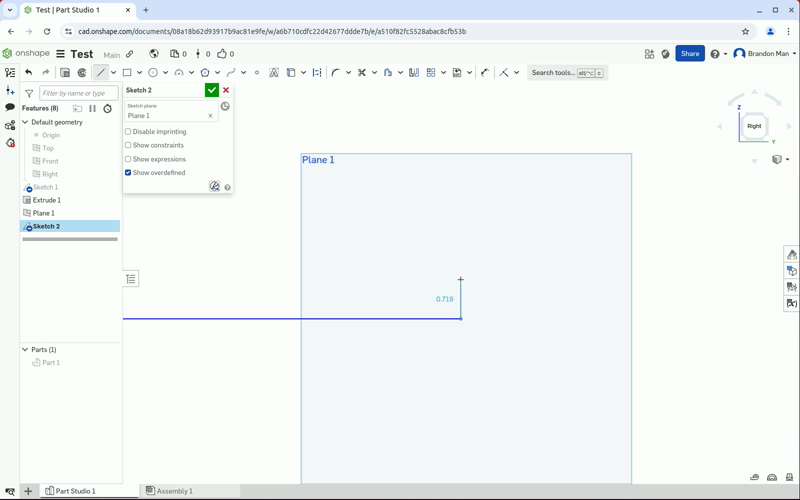
click(460, 279)
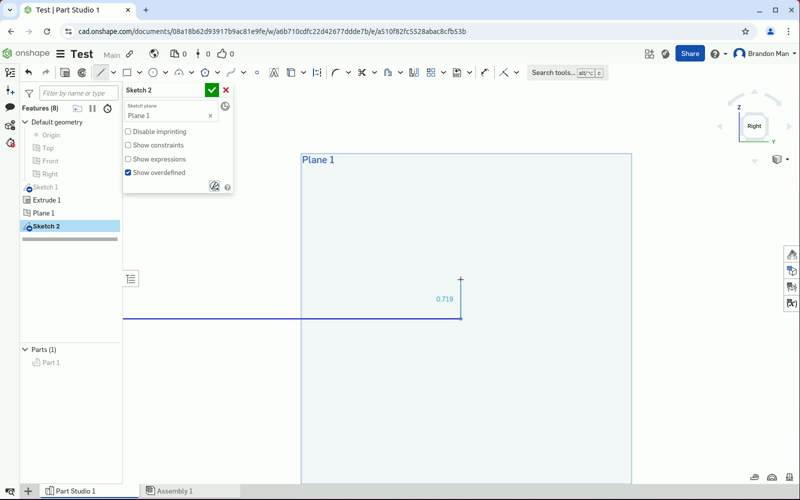
scroll(-6)
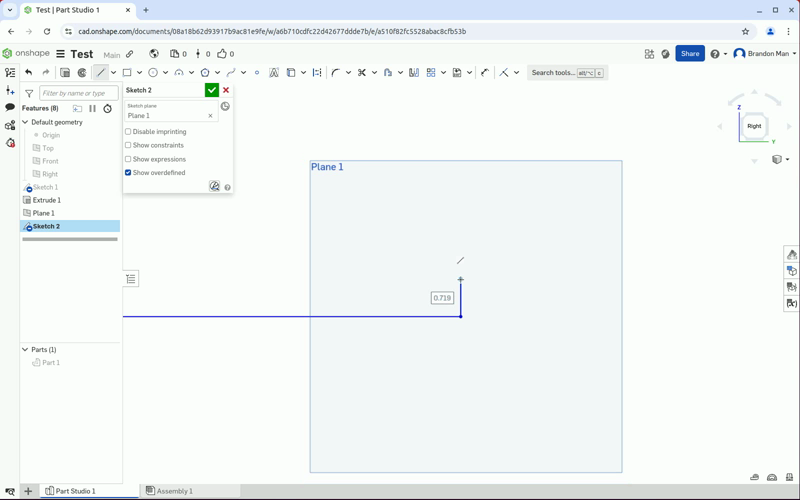
scroll(-6)
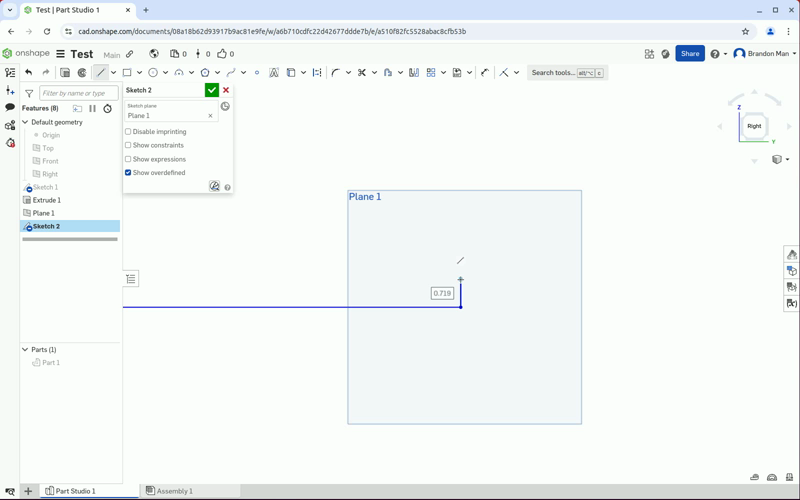
scroll(-6)
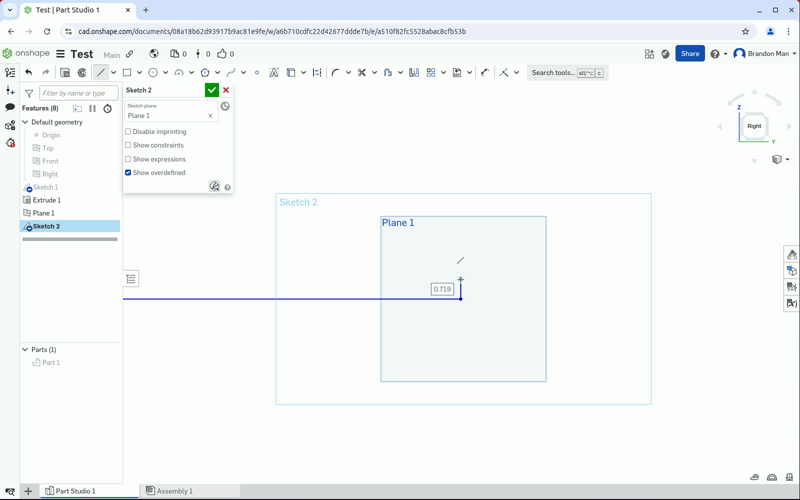
scroll(-6)
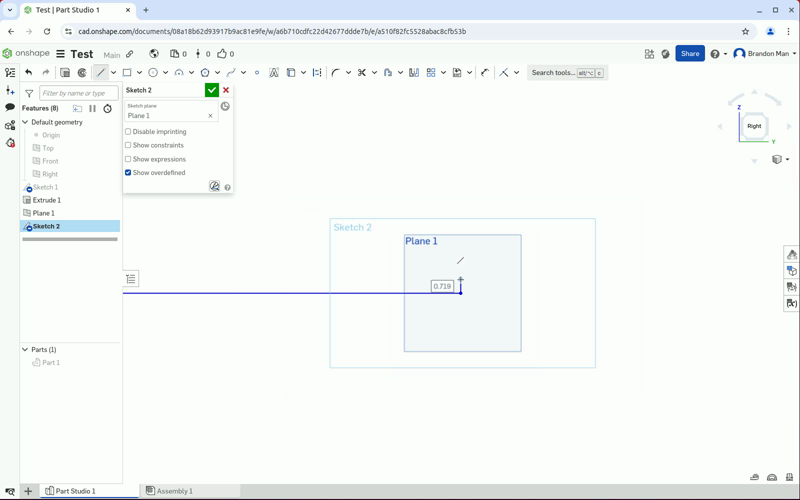
scroll(-6)
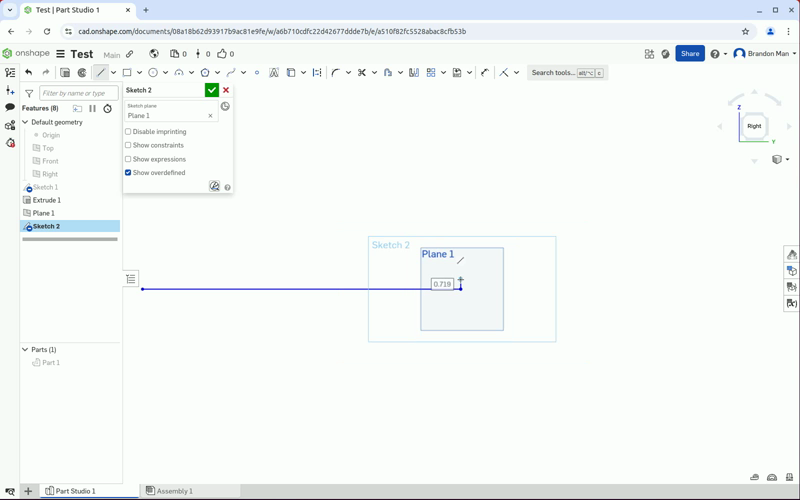
scroll(-6)
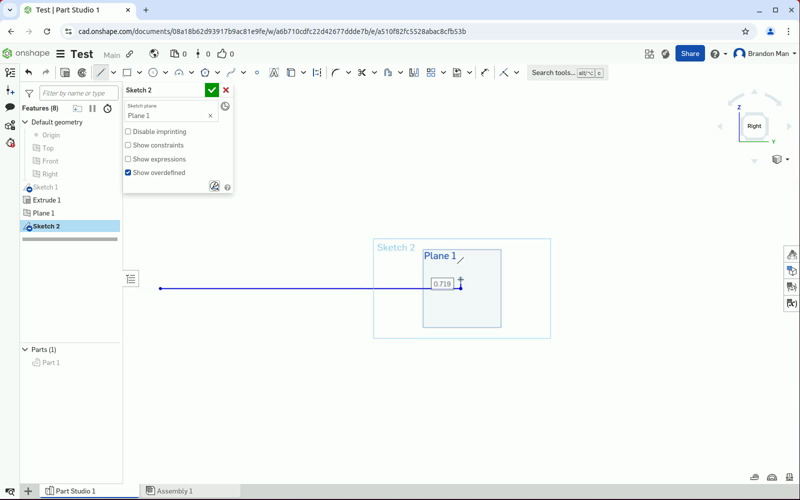
scroll(-6)
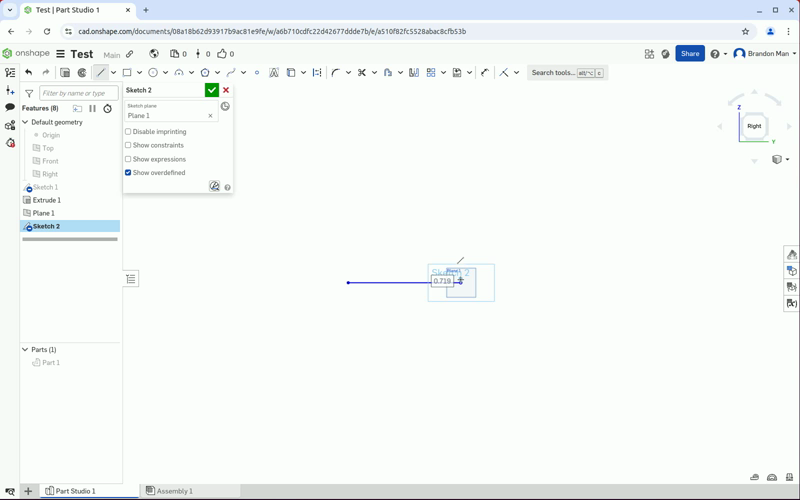
key_up(shift)
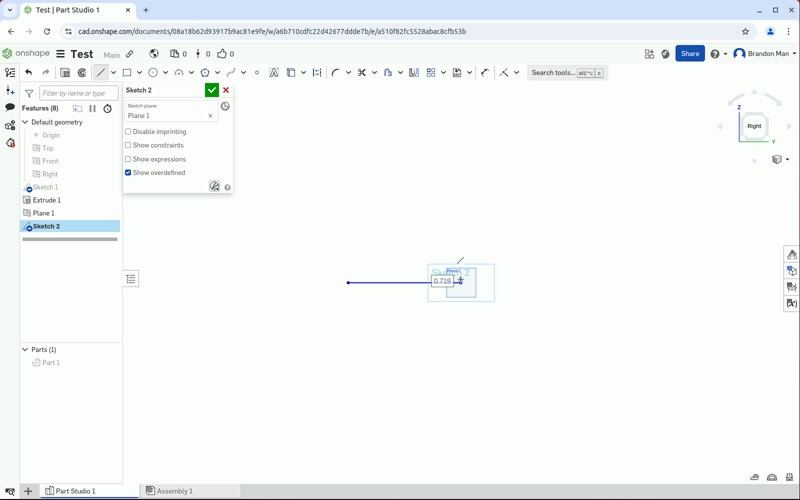
key_down(shift)
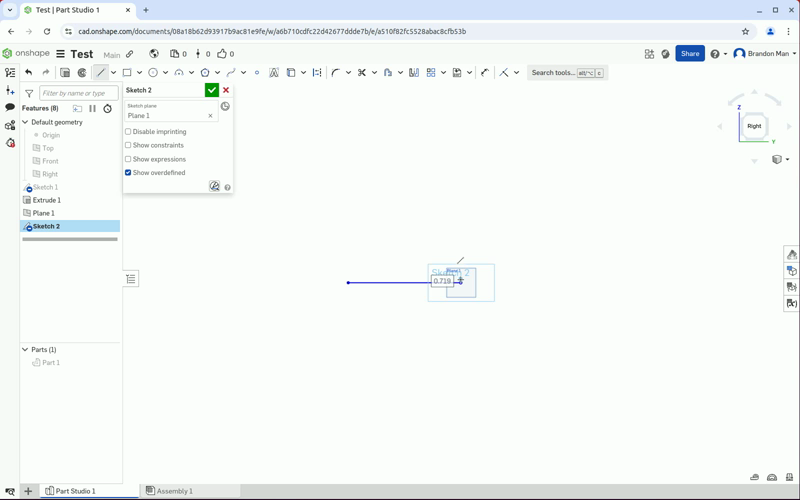
mouse_move(348, 279)
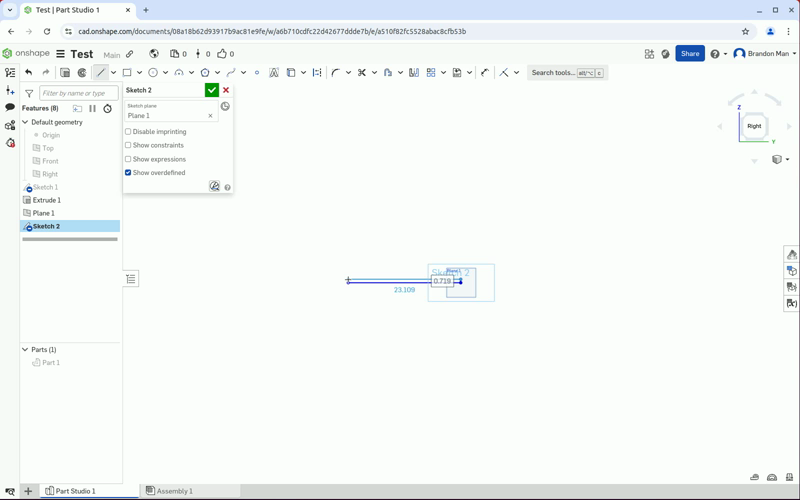
scroll(6)
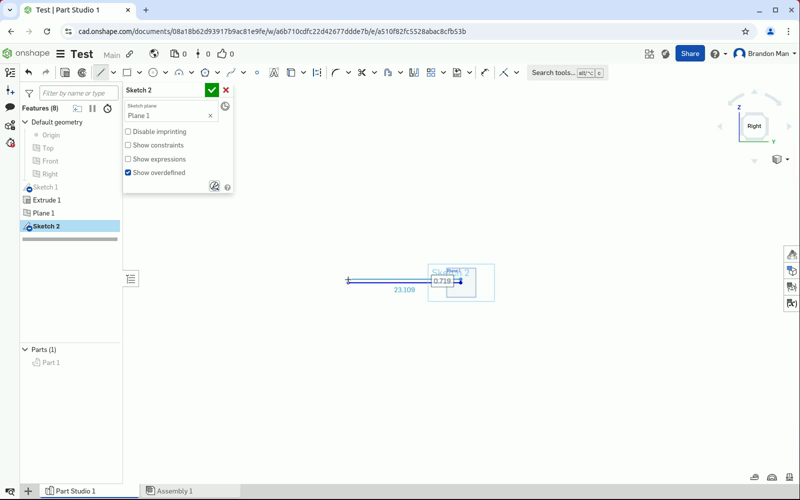
scroll(6)
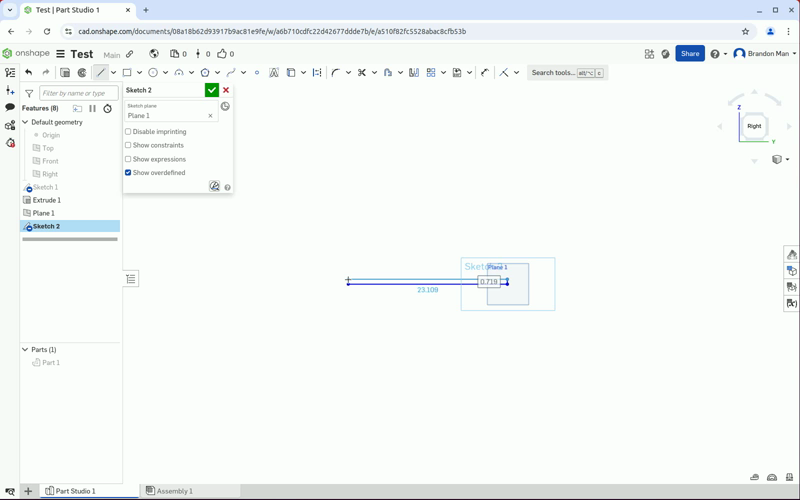
scroll(6)
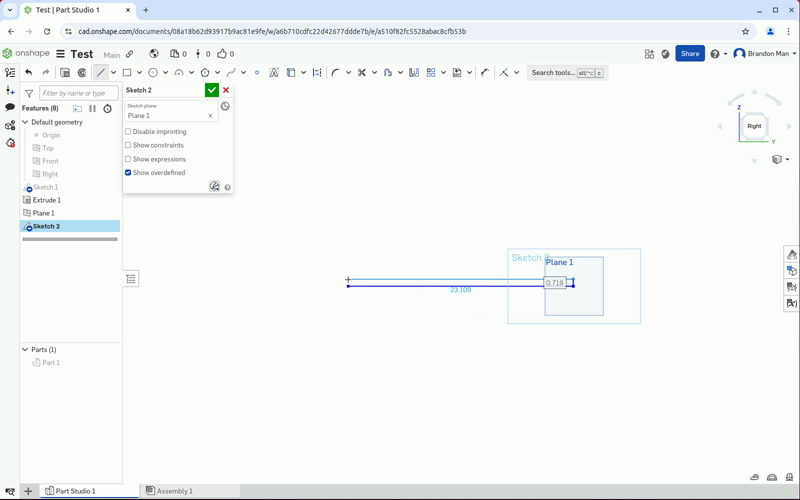
scroll(6)
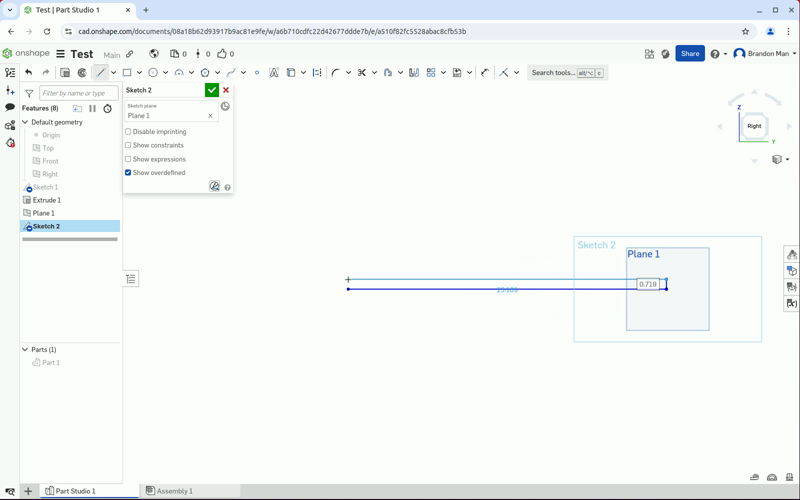
scroll(6)
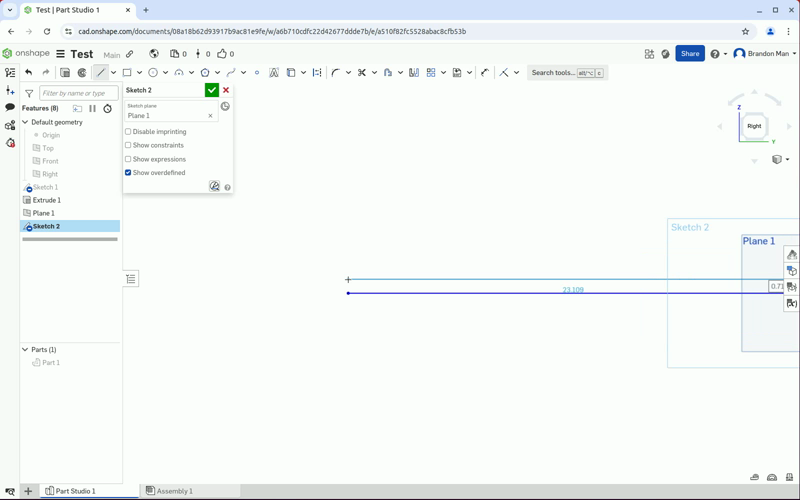
scroll(6)
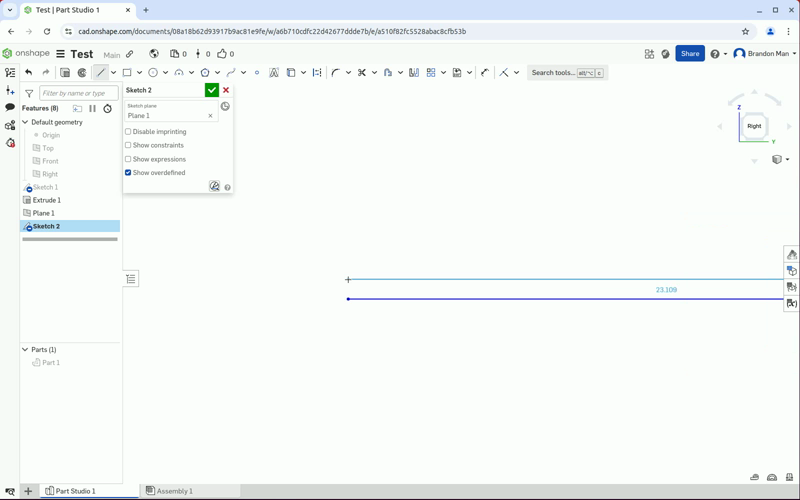
scroll(6)
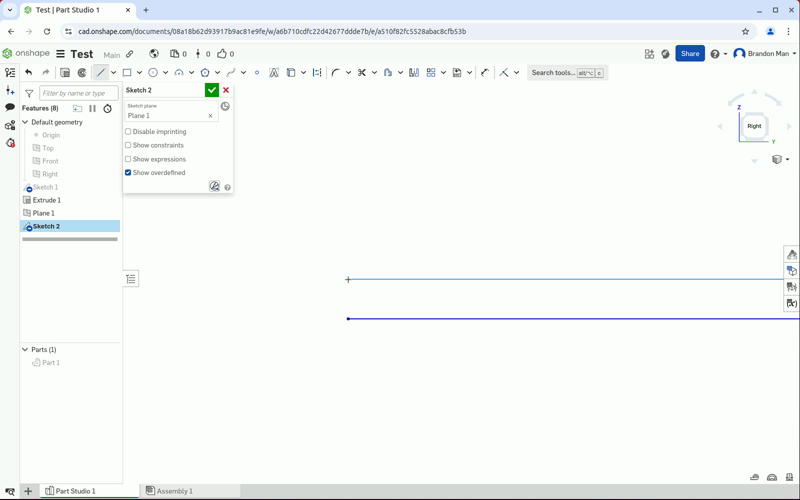
click(348, 279)
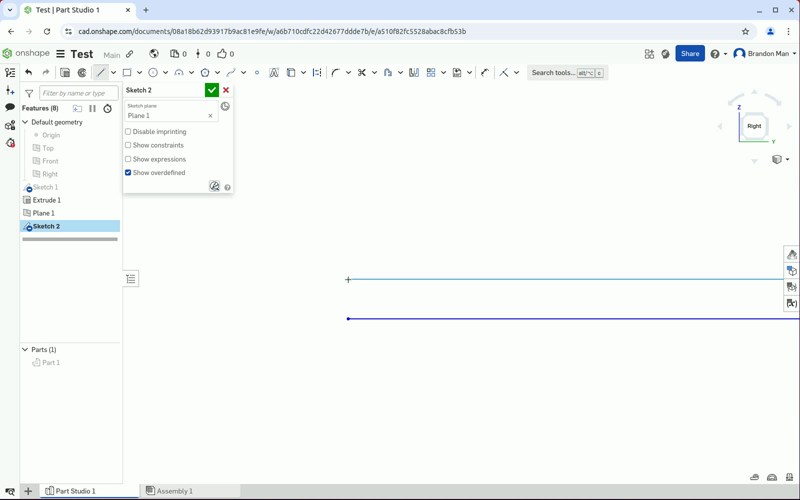
scroll(-6)
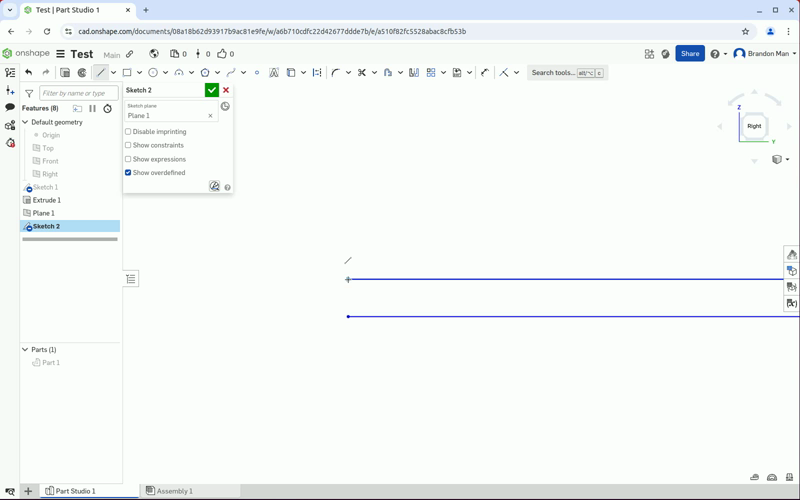
scroll(-6)
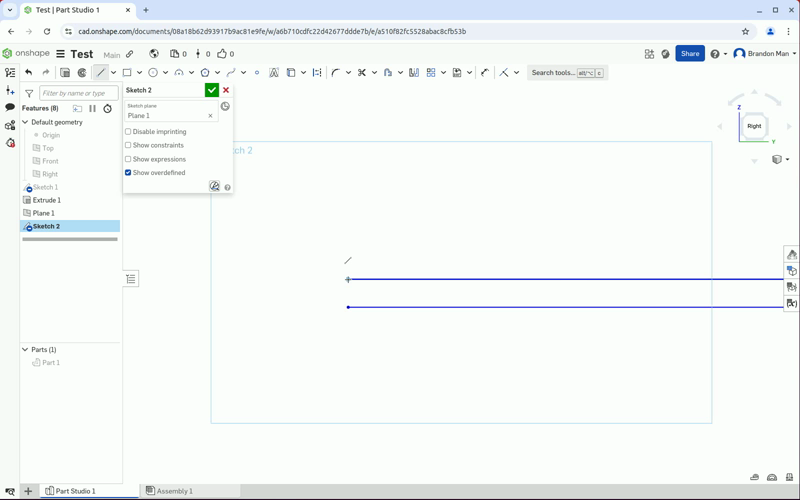
scroll(-6)
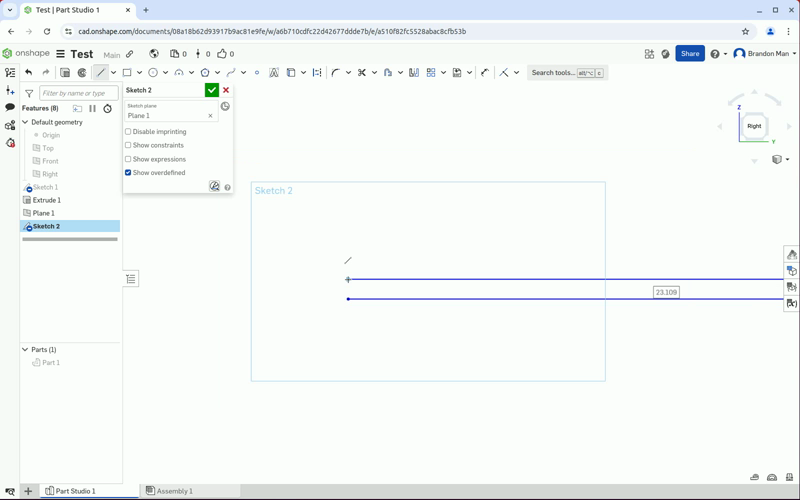
scroll(-6)
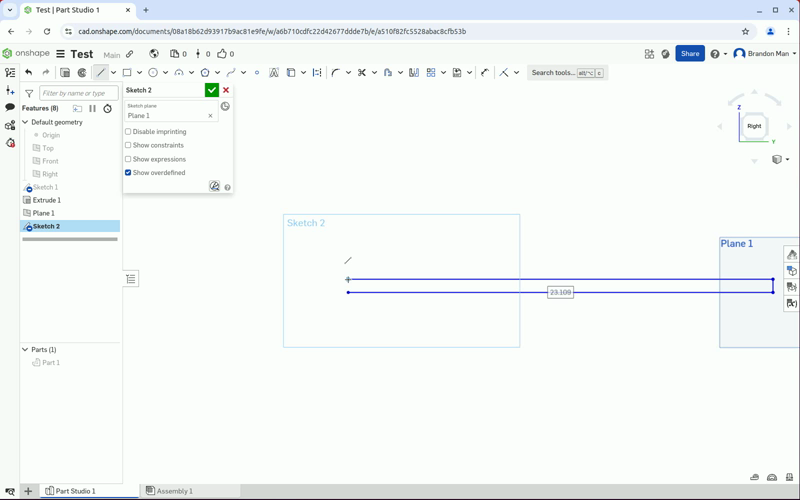
scroll(-6)
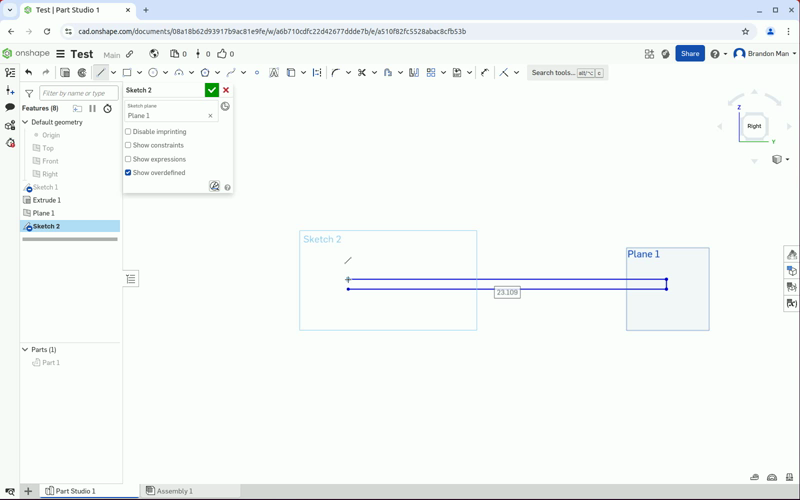
scroll(-6)
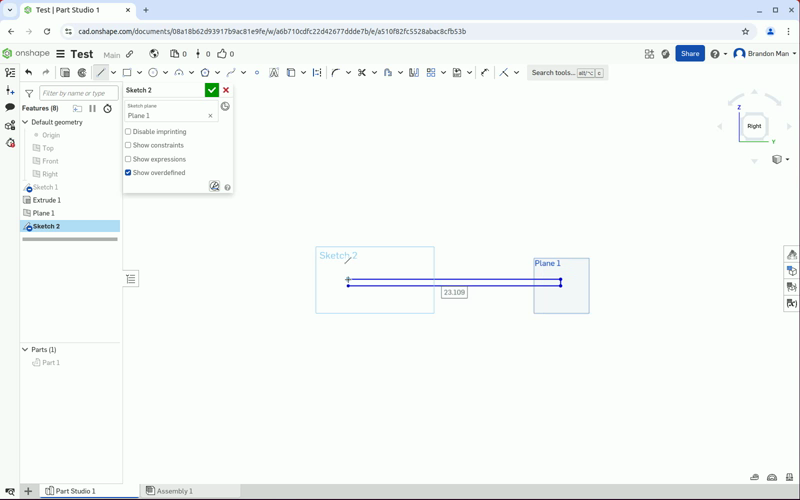
scroll(-6)
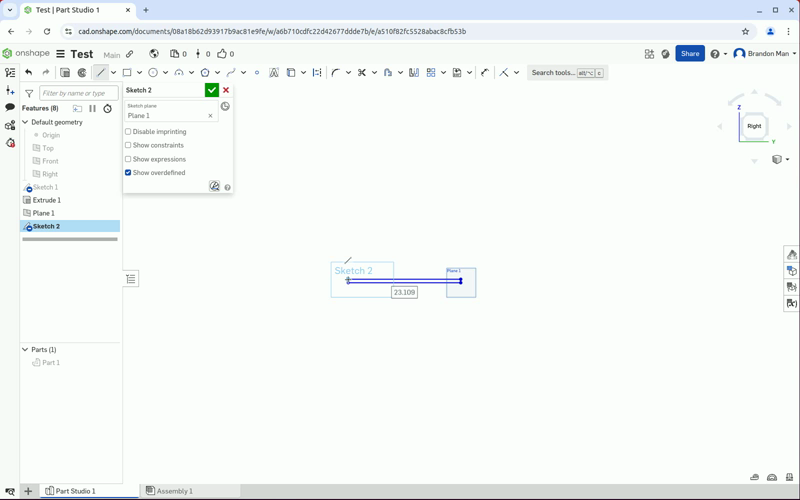
key_up(shift)
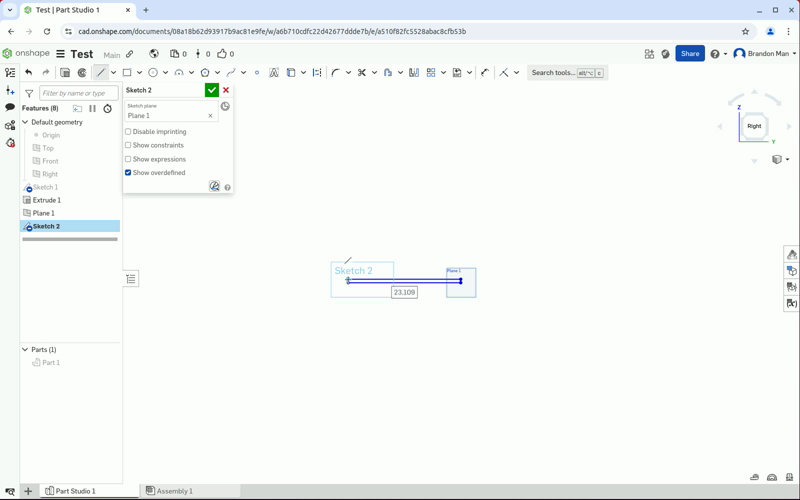
mouse_move(378, 279)
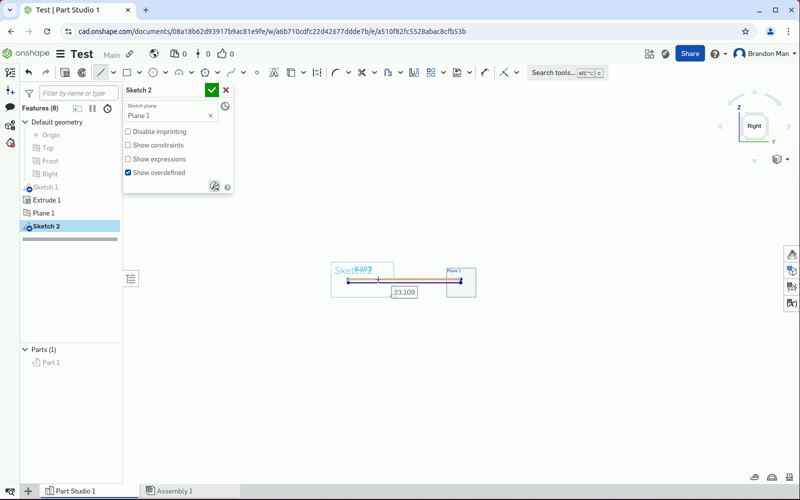
key_down(shift)
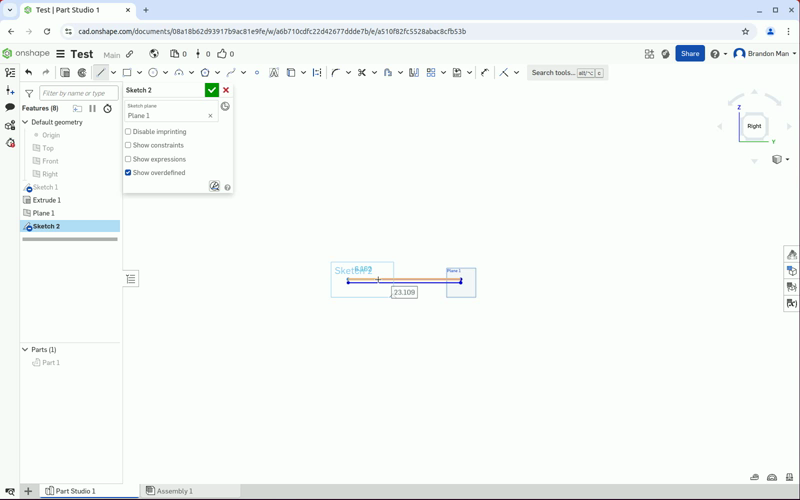
mouse_move(348, 282)
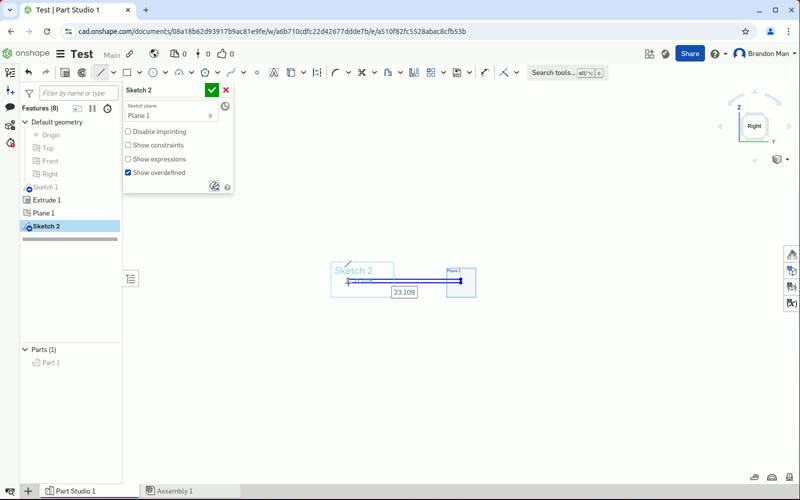
scroll(6)
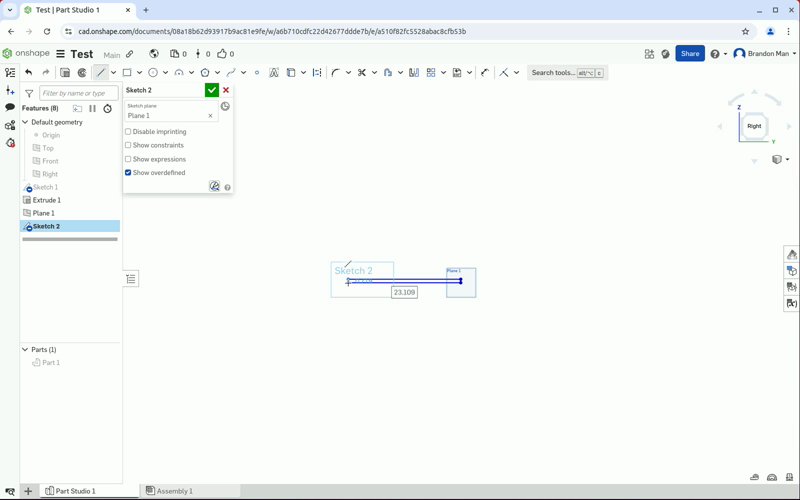
scroll(6)
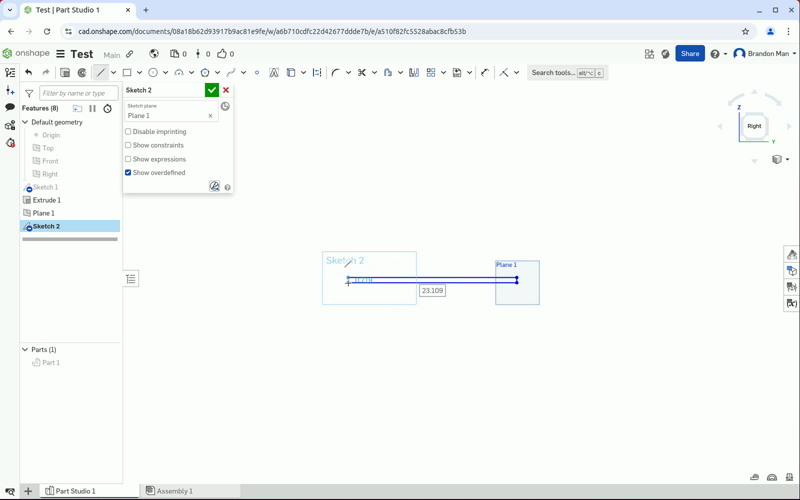
scroll(6)
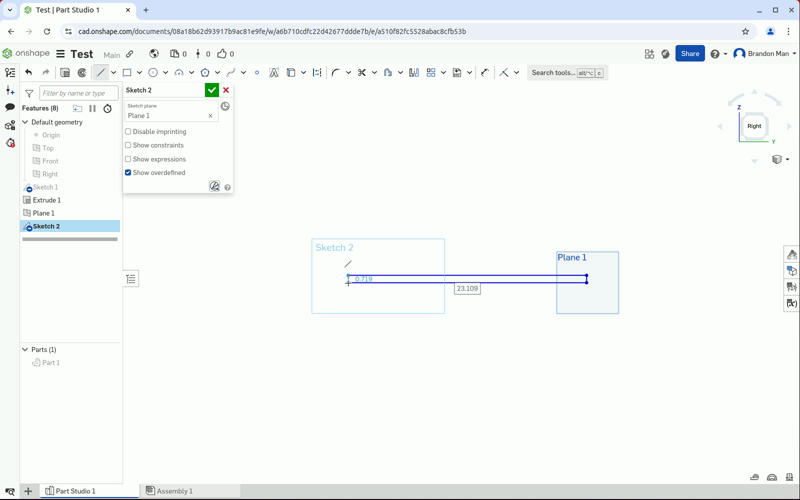
scroll(6)
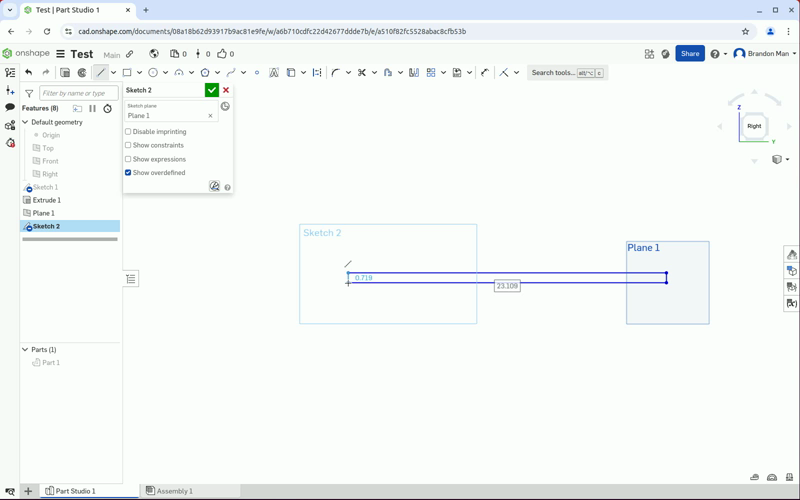
scroll(6)
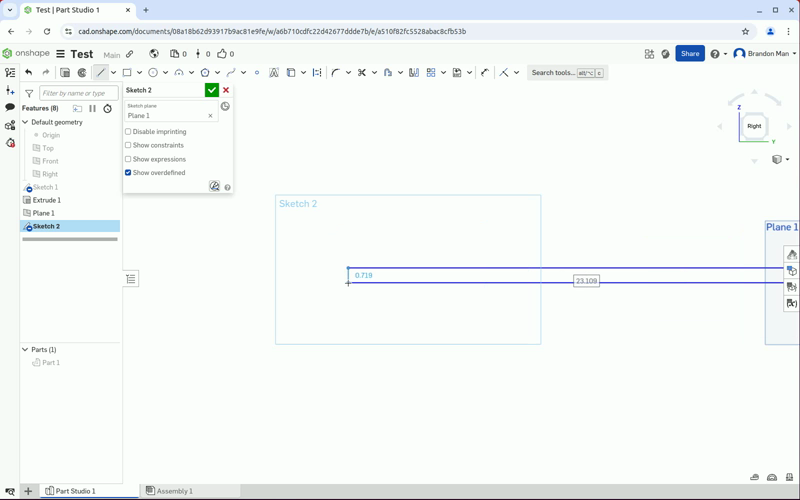
scroll(6)
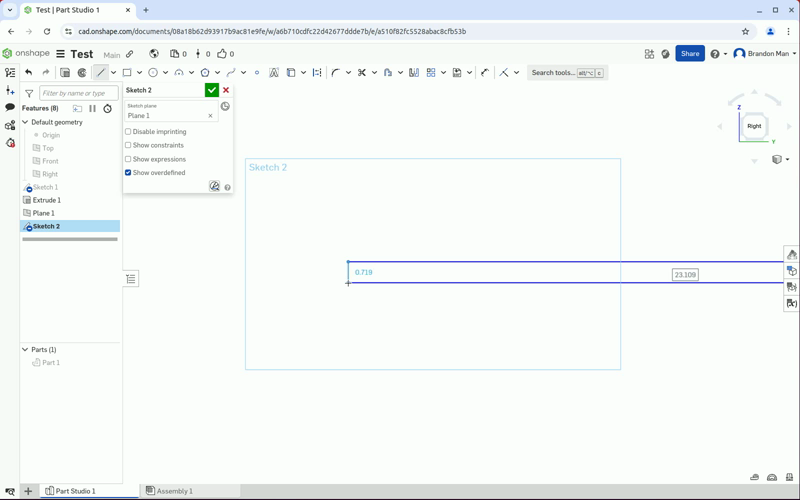
scroll(6)
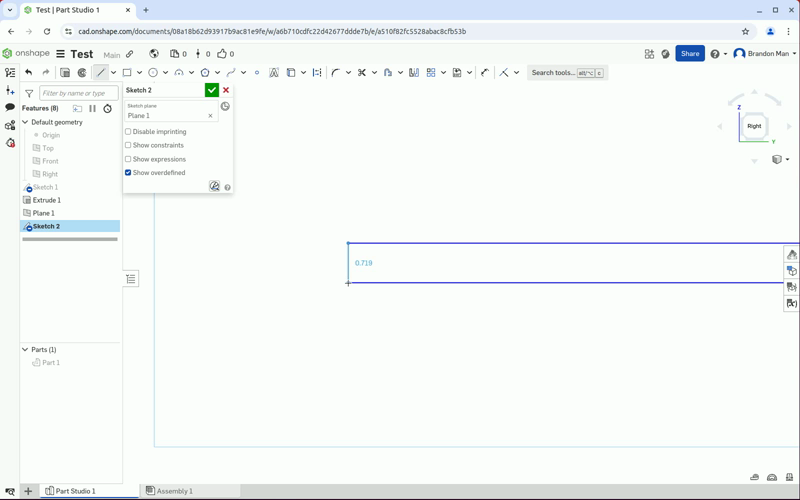
key_up(shift)
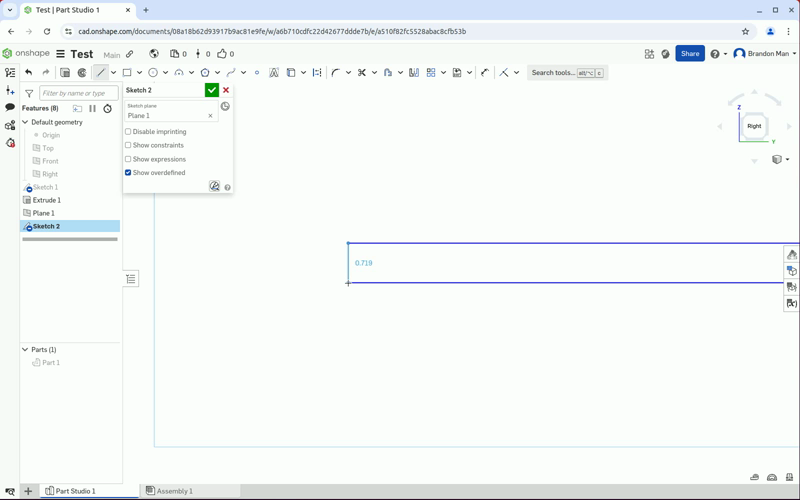
click(348, 282)
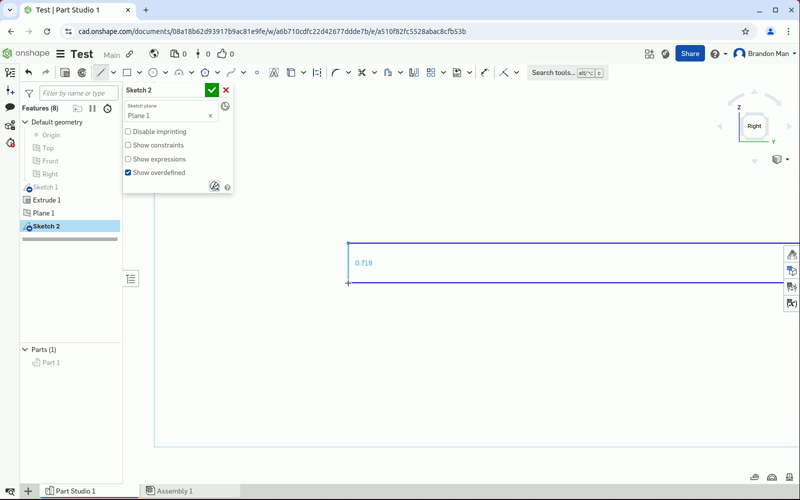
scroll(-6)
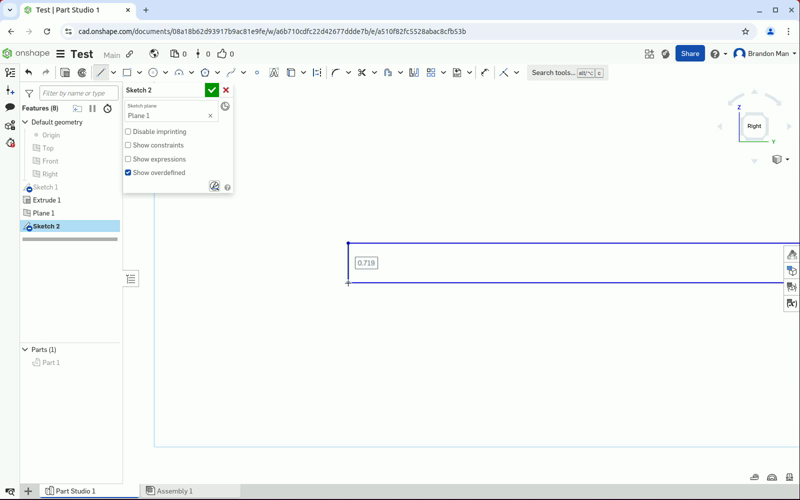
scroll(-6)
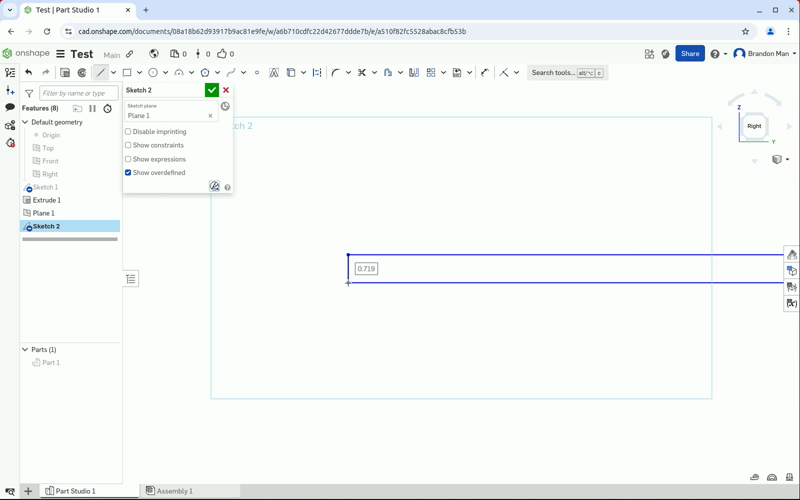
scroll(-6)
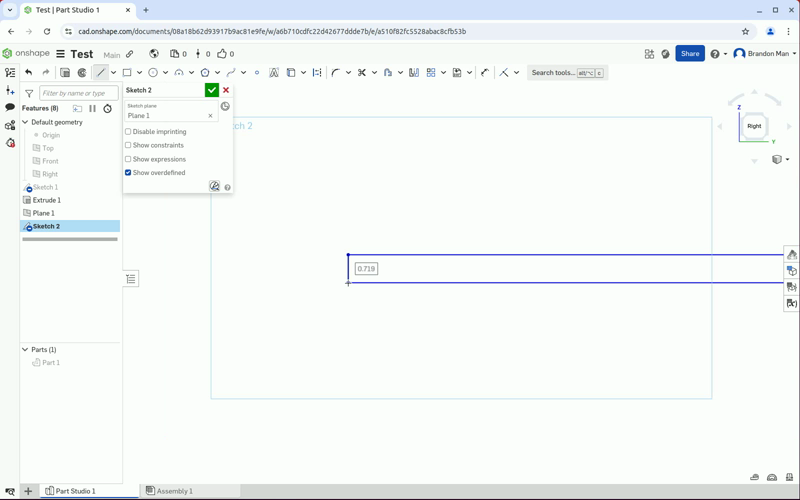
scroll(-6)
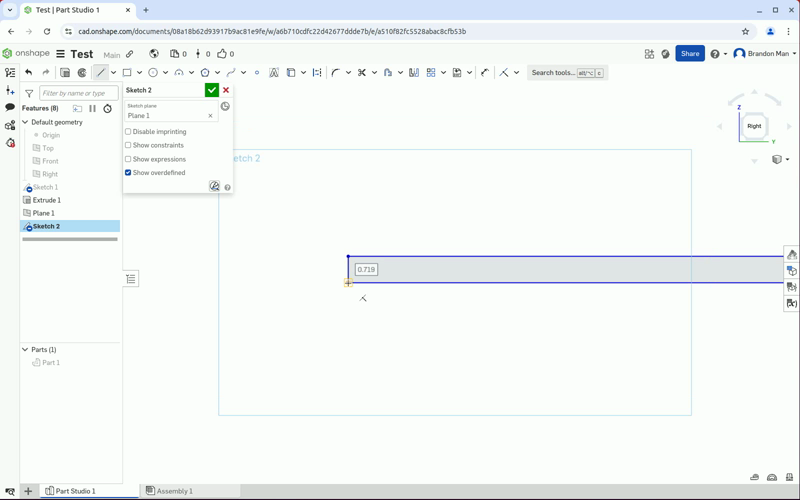
scroll(-6)
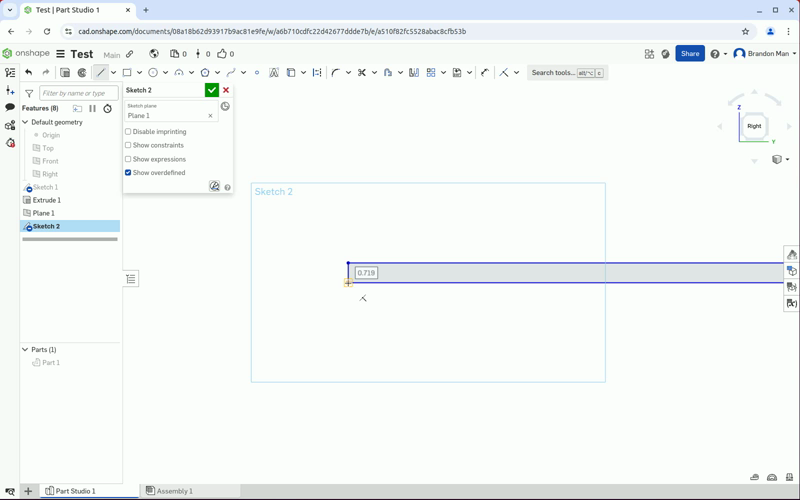
scroll(-6)
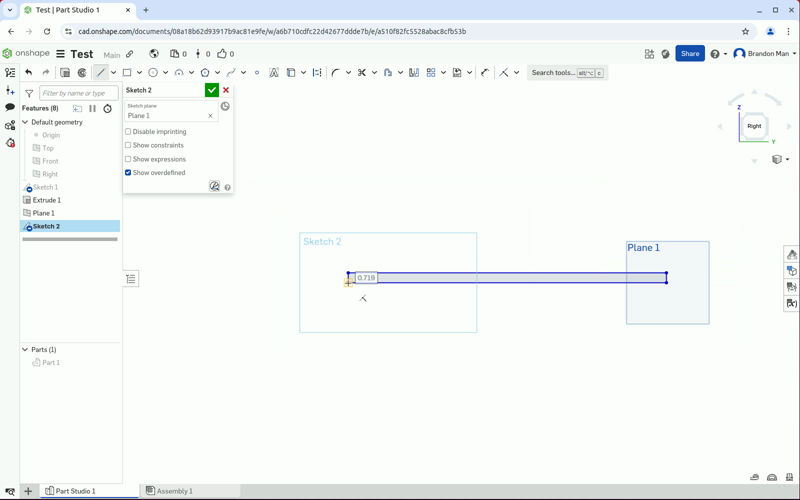
scroll(-6)
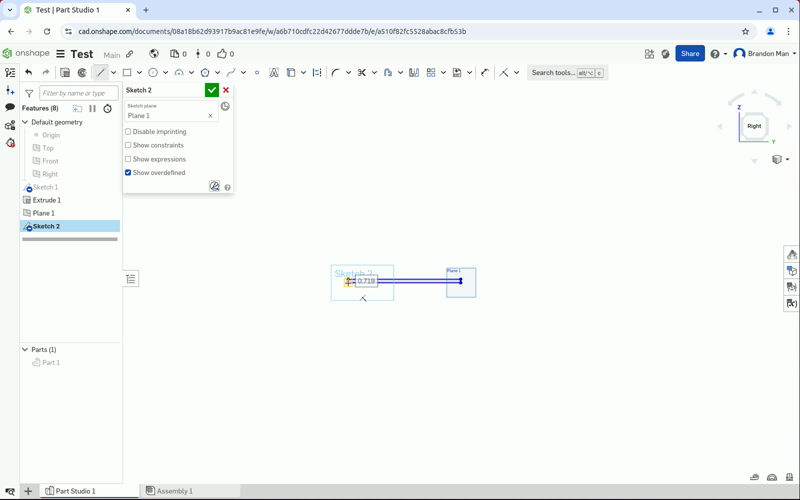
key(esc)
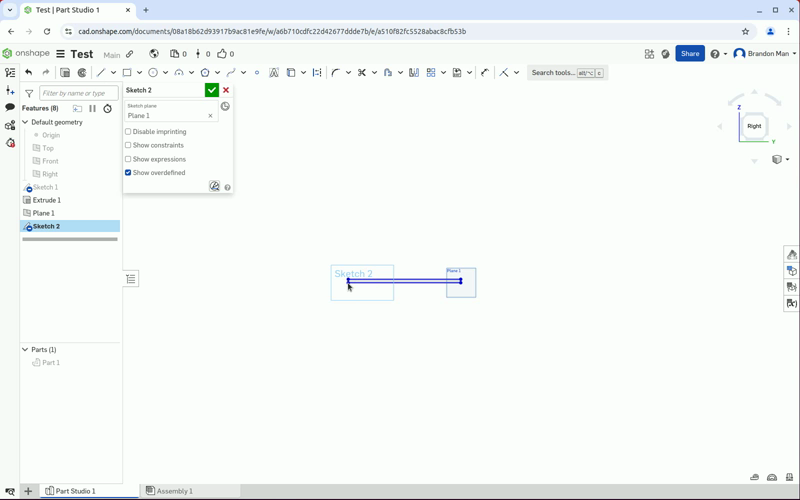
mouse_move(407, 281)
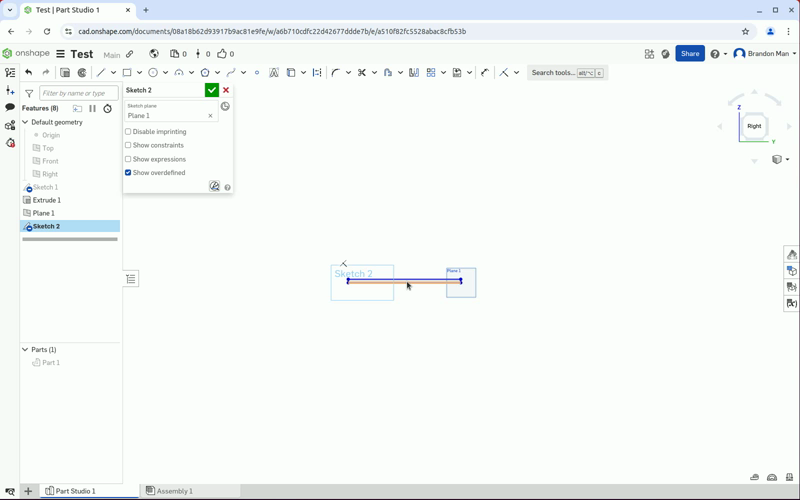
scroll(6)
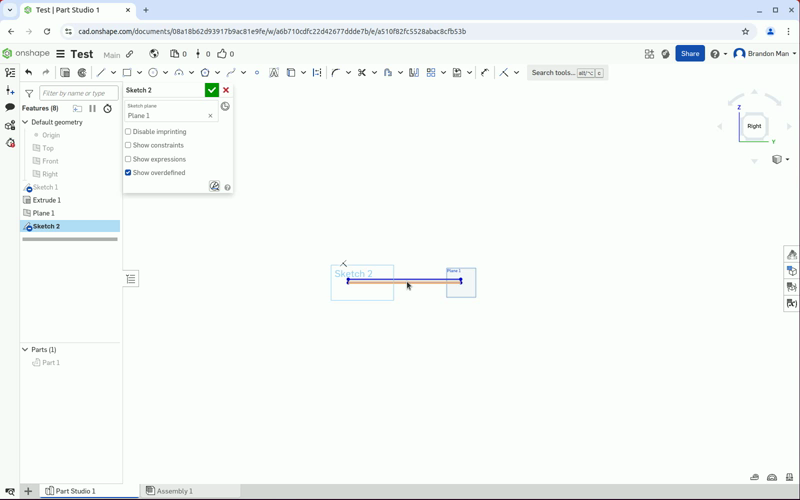
scroll(6)
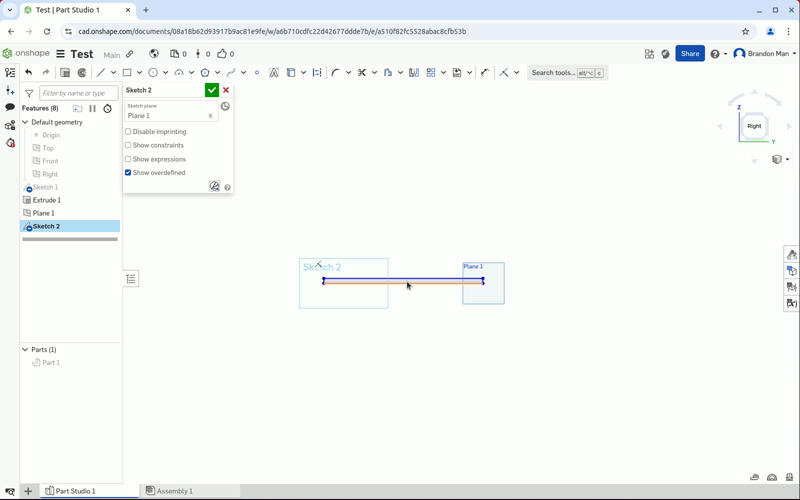
scroll(6)
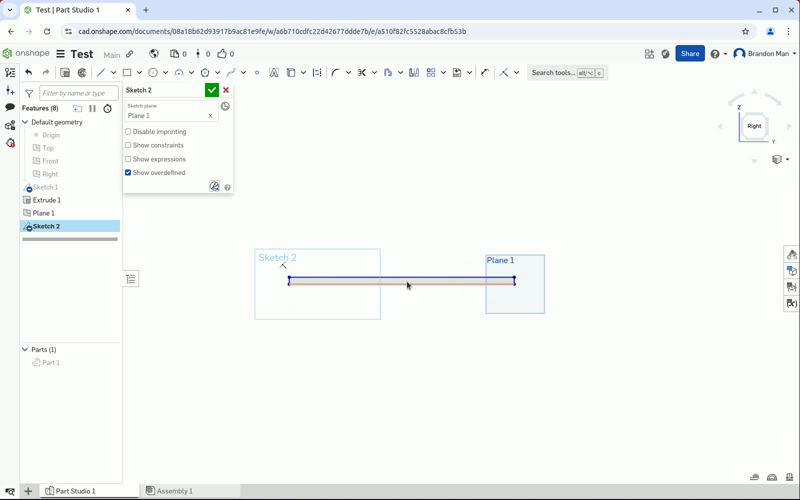
scroll(6)
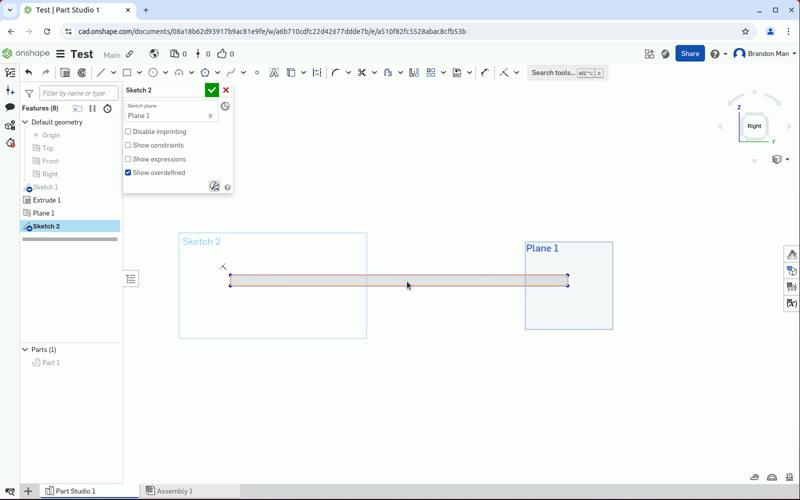
scroll(6)
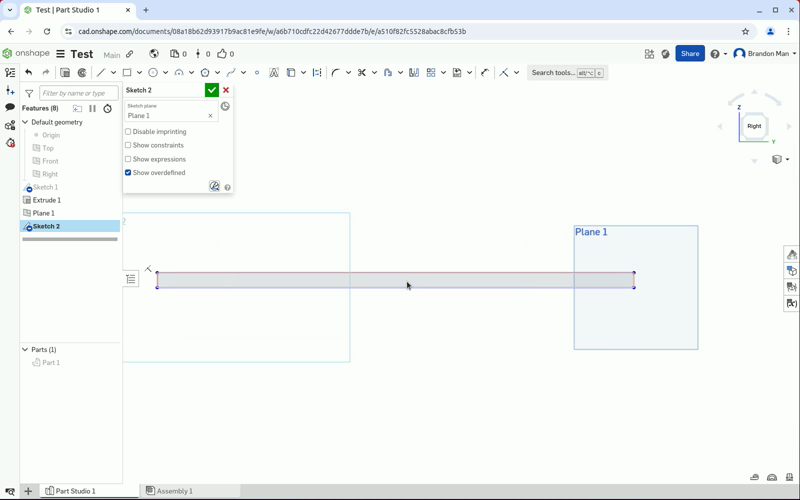
scroll(6)
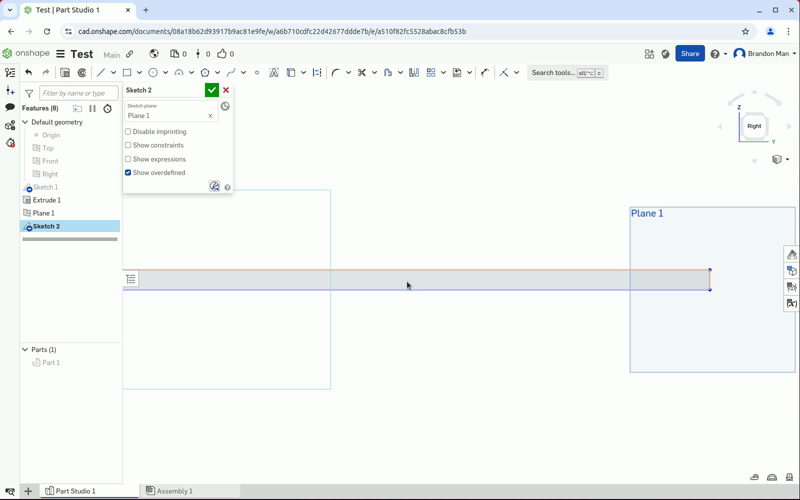
scroll(6)
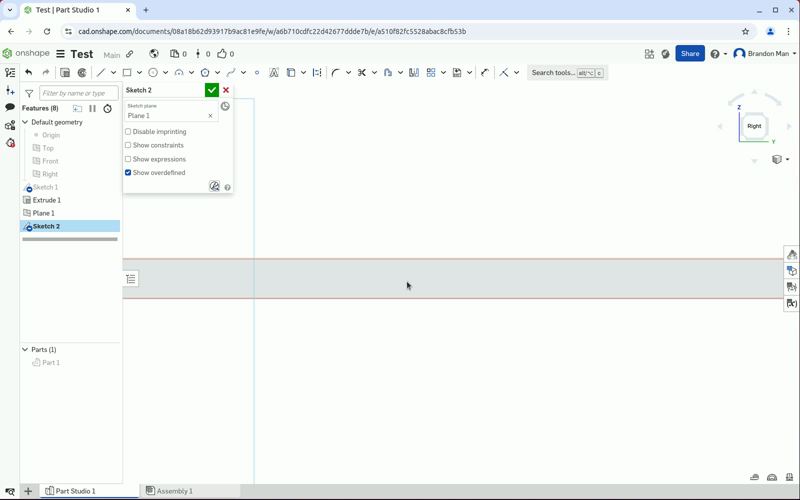
click(407, 281)
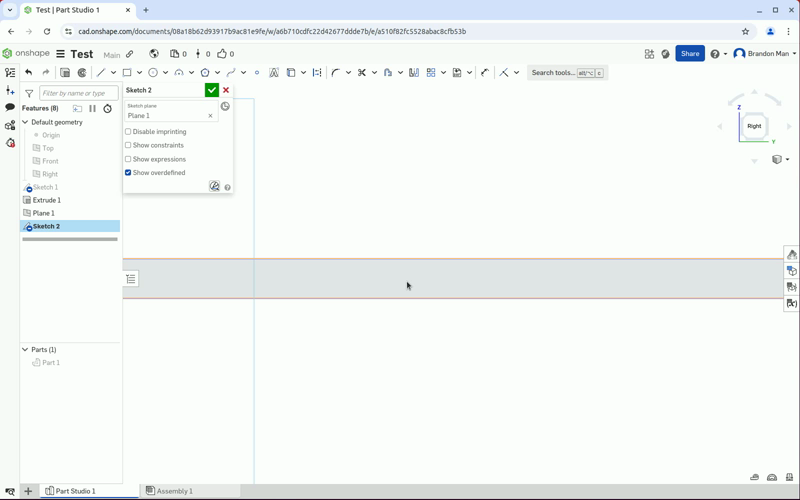
scroll(-6)
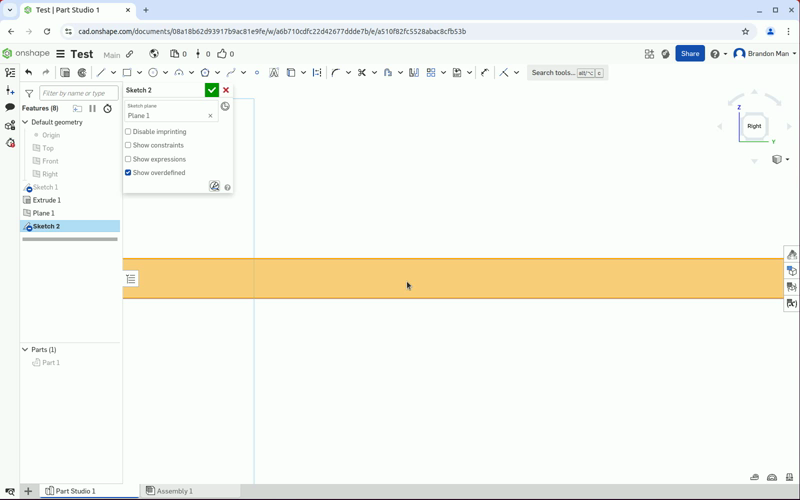
scroll(-6)
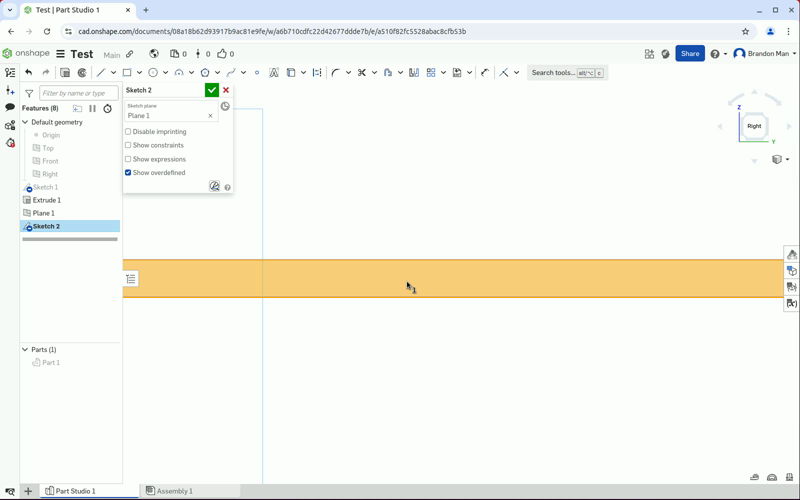
scroll(-6)
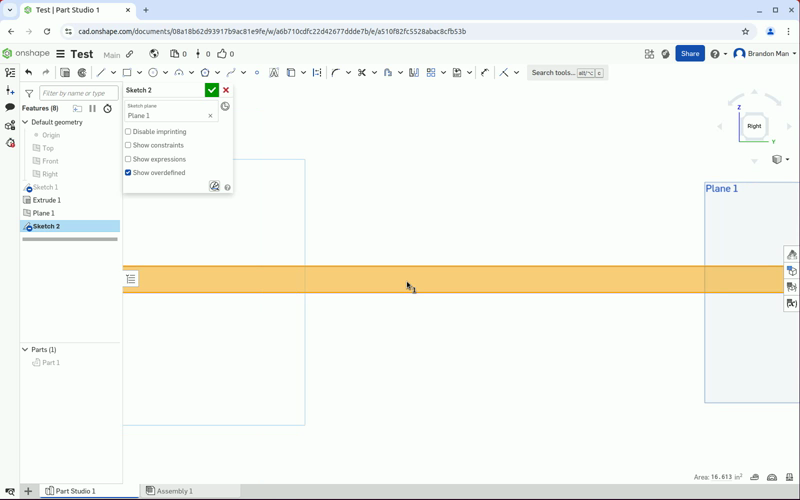
scroll(-6)
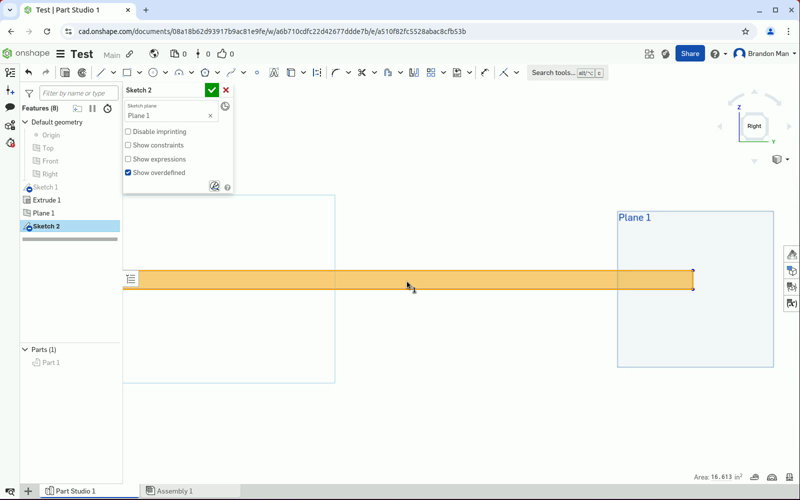
scroll(-6)
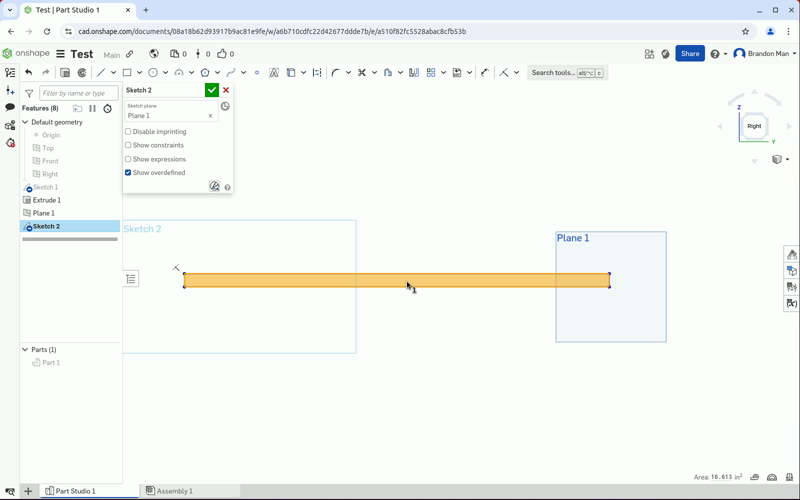
scroll(-6)
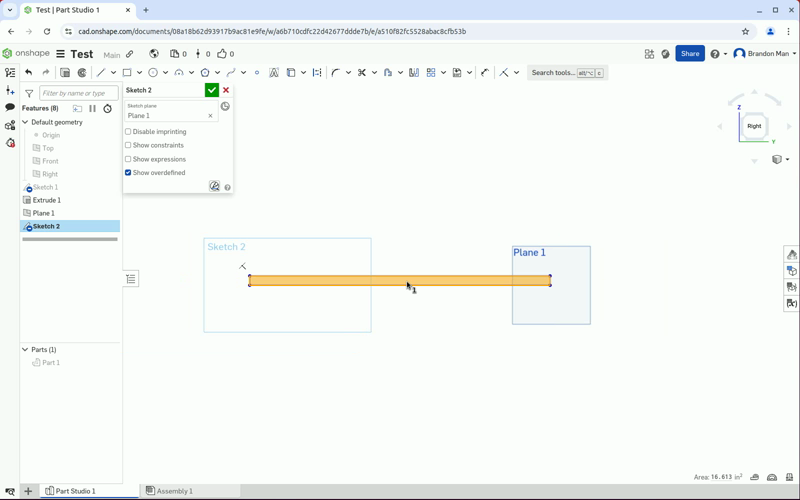
scroll(-6)
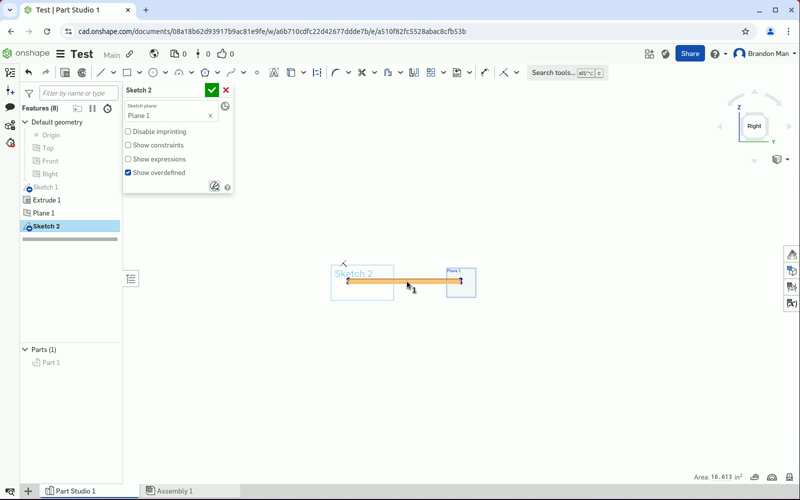
mouse_move(73, 352)
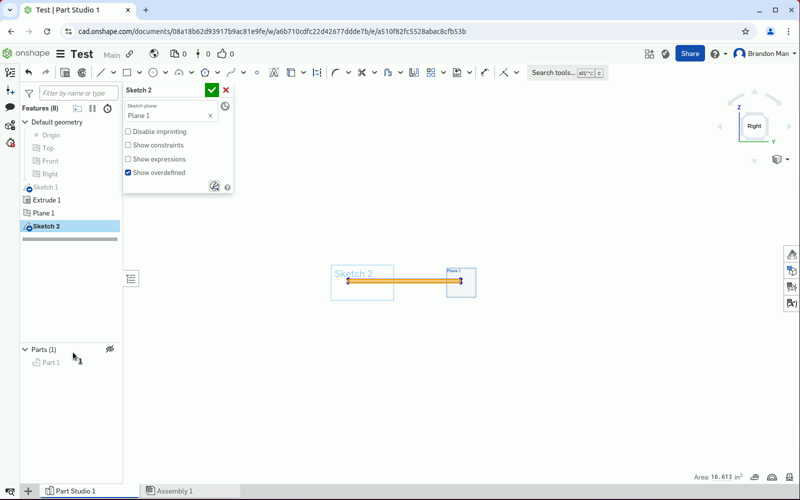
key(shift+y)
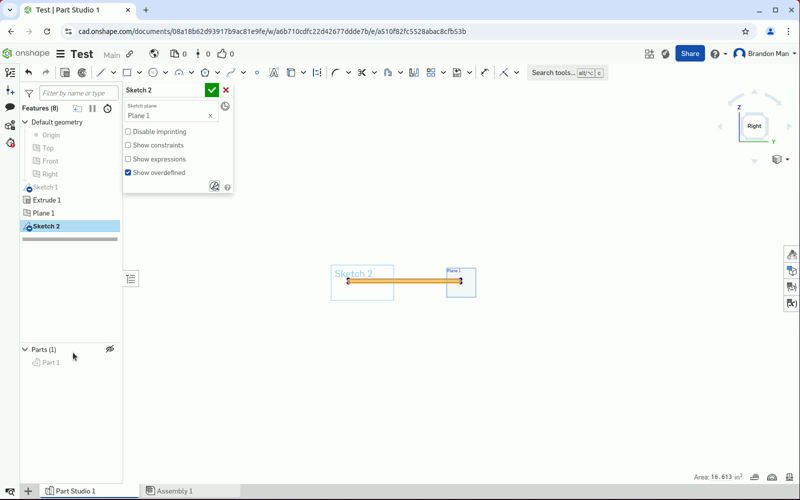
key(shift+e)
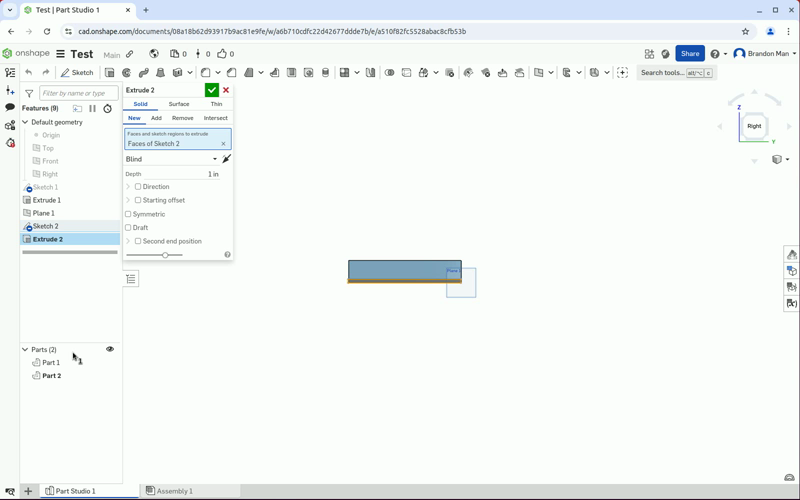
mouse_move(143, 106)
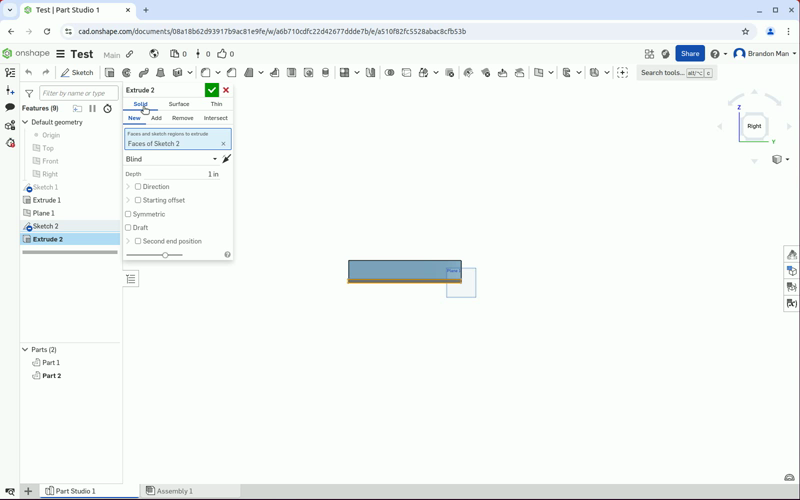
click(143, 106)
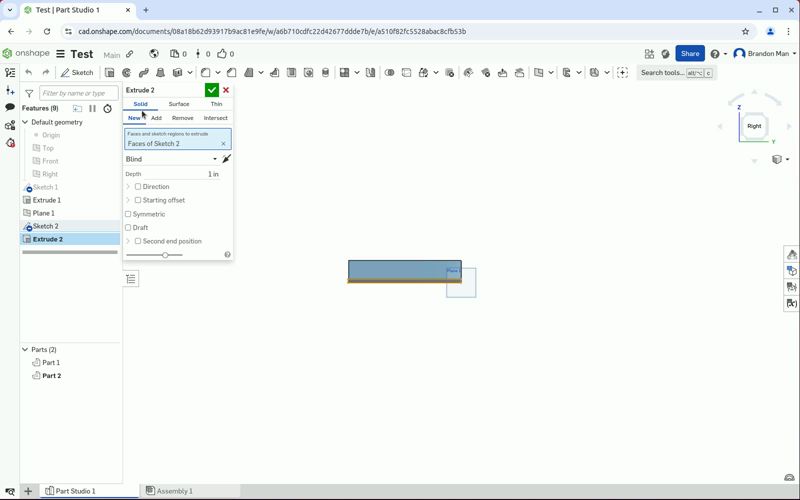
mouse_move(137, 120)
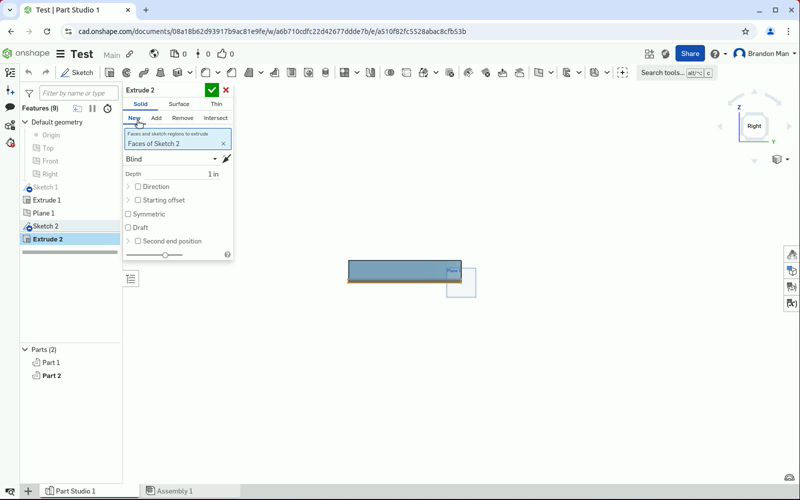
click(137, 120)
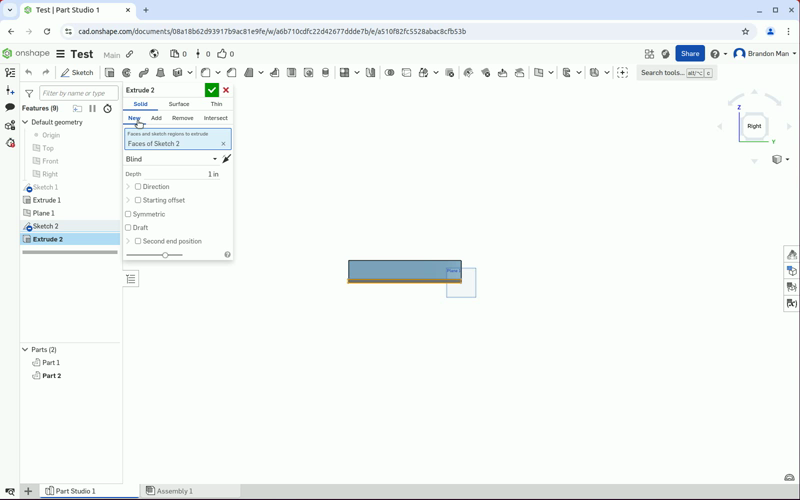
key(tab, 4)
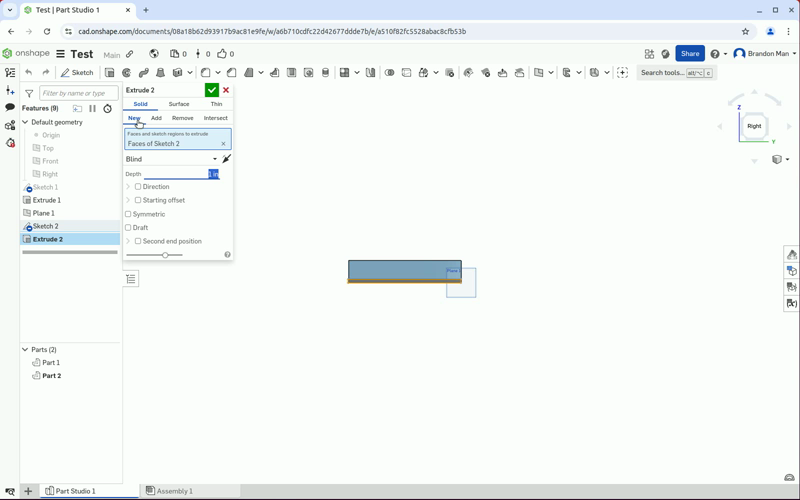
text(1.444)
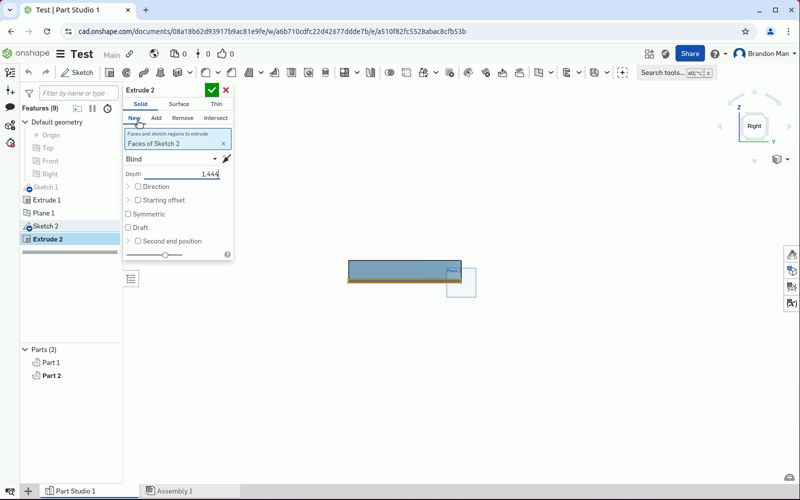
key(enter)
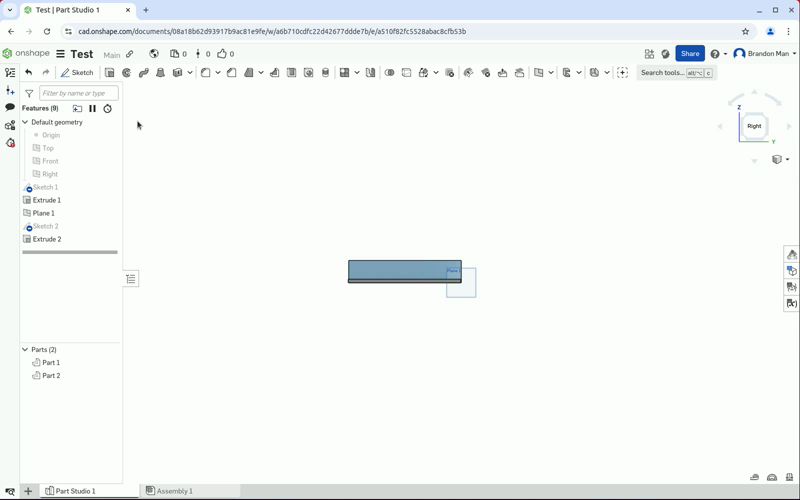
key(shift+h)
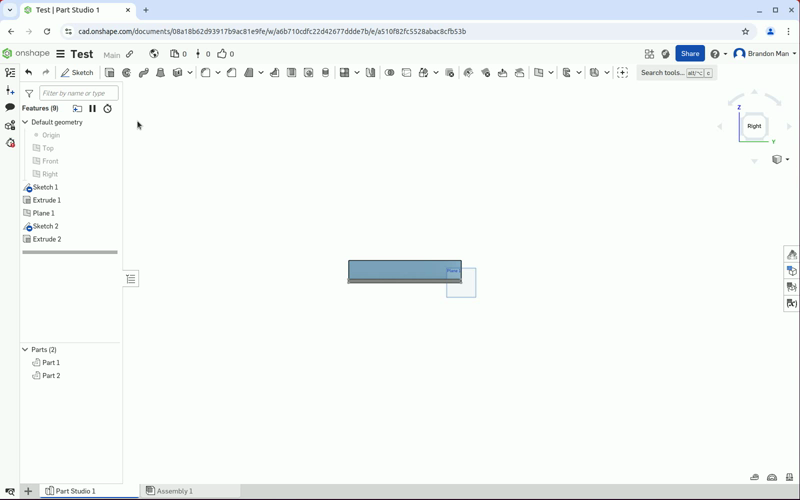
key(shift+h)
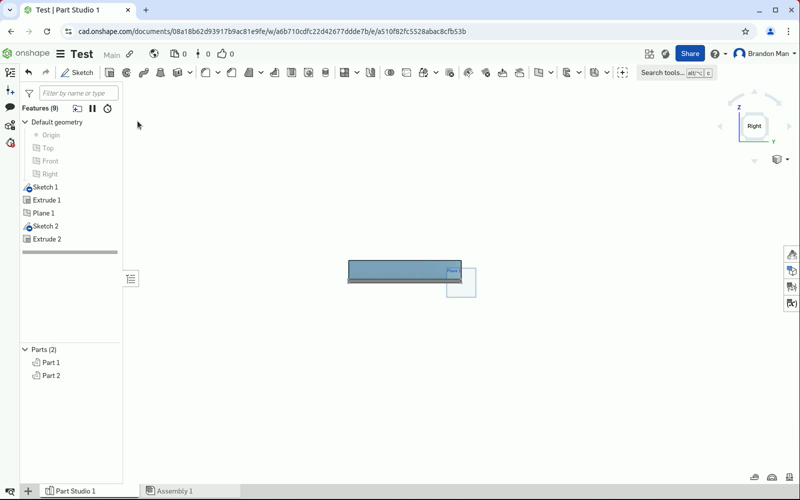
key(shift+7)
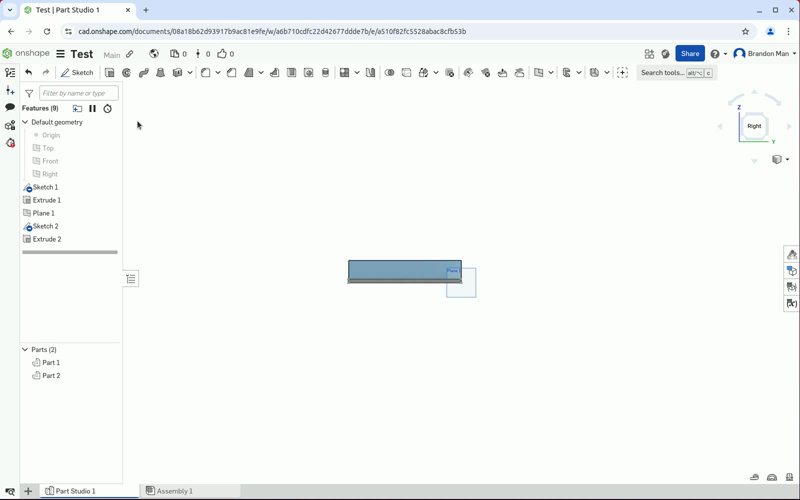
key(right, 2)
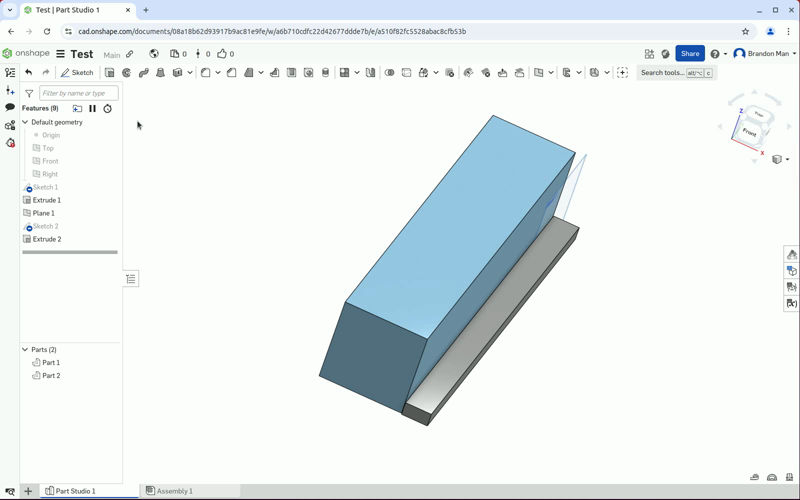
key(down, 2)
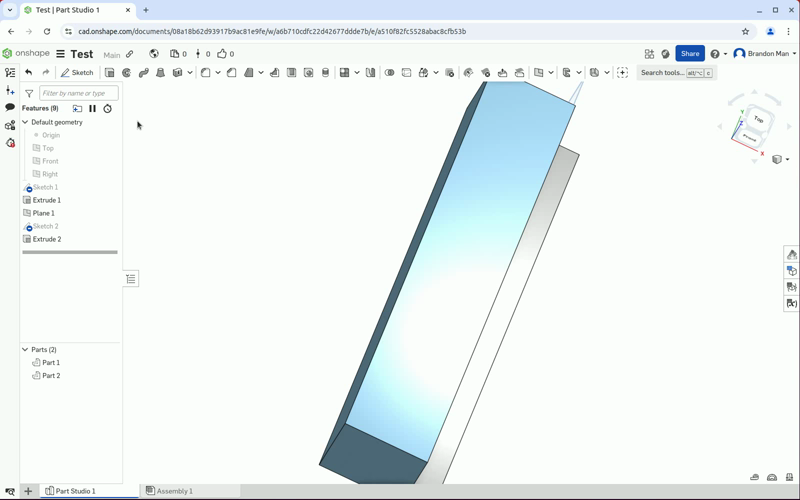
key(up, 2)
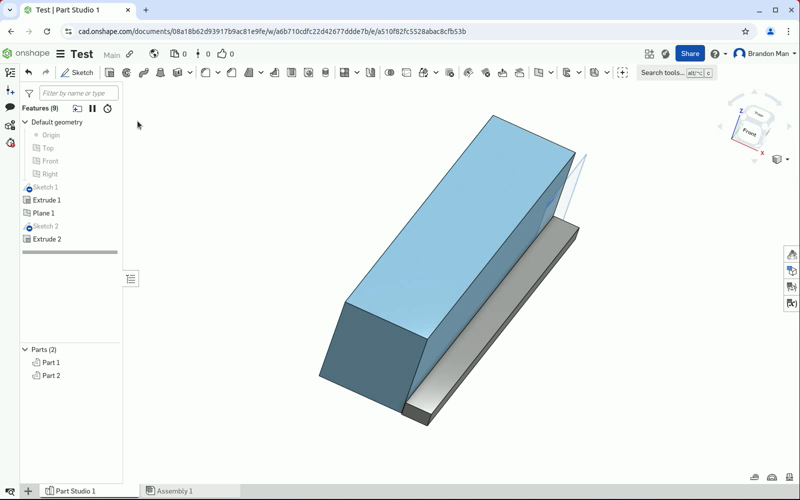
key(left, 2)
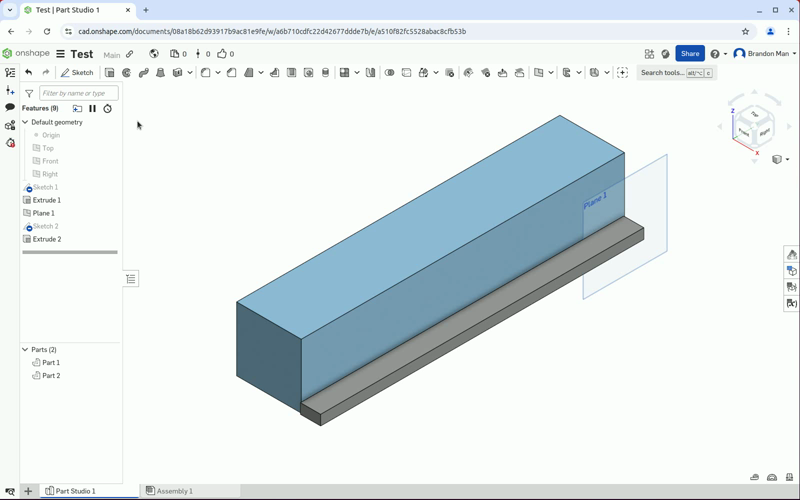
mouse_move(73, 189)
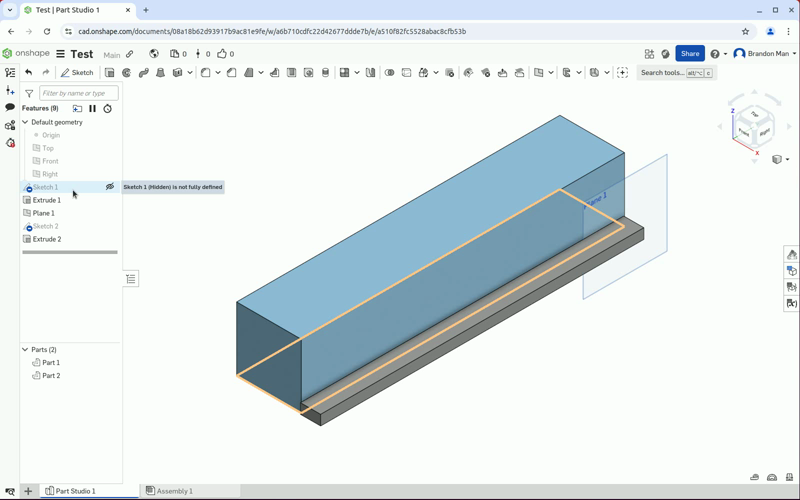
click(73, 189)